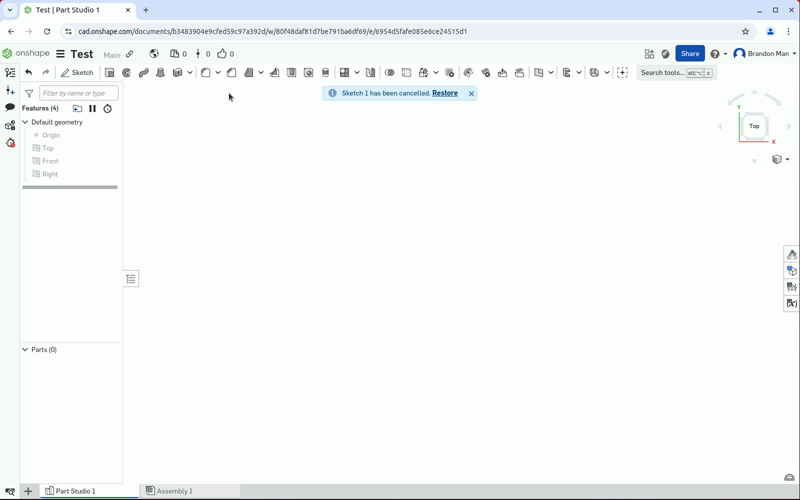
key(shift+h)
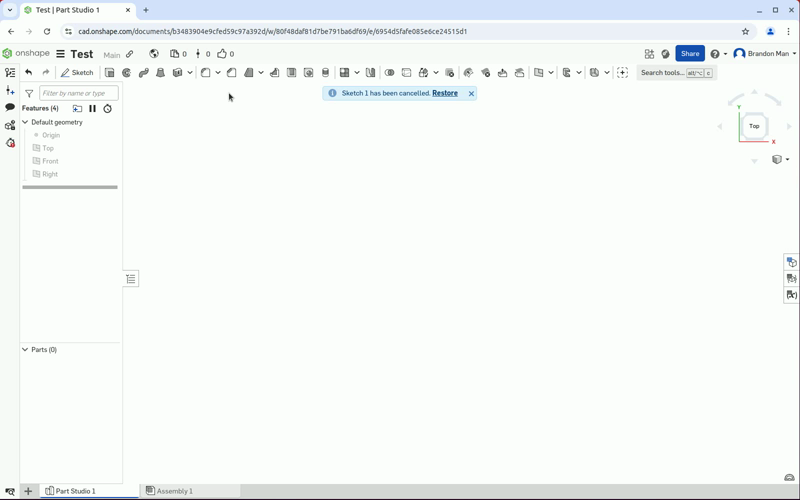
key(shift+s)
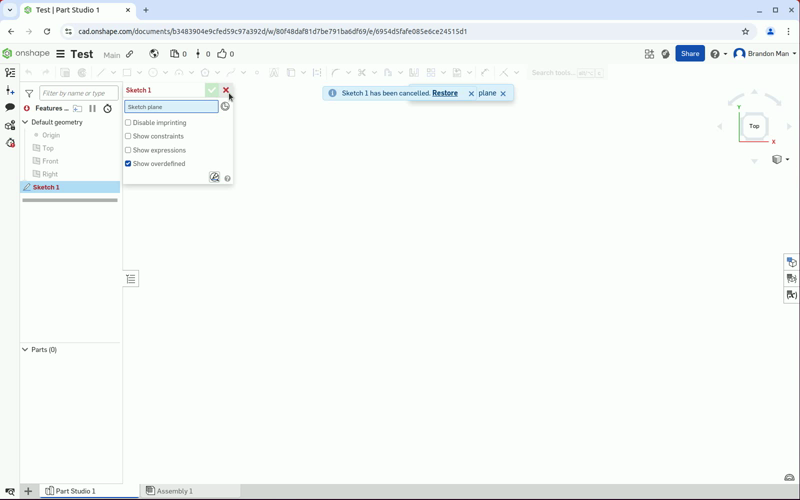
mouse_move(73, 150)
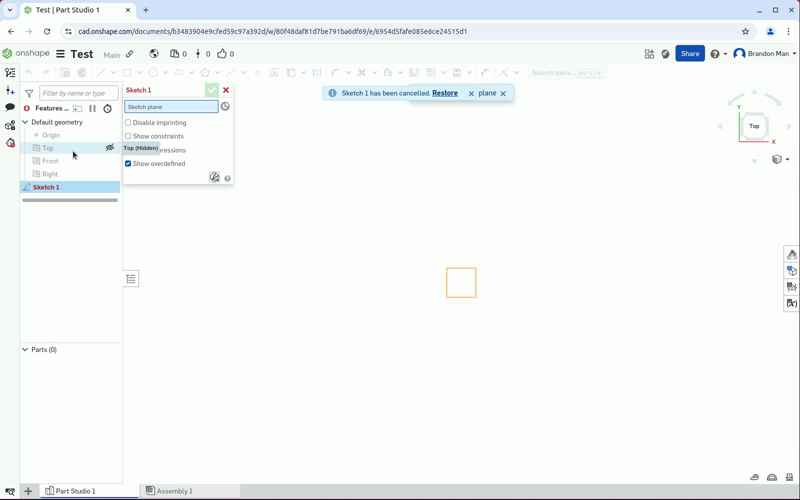
click(73, 150)
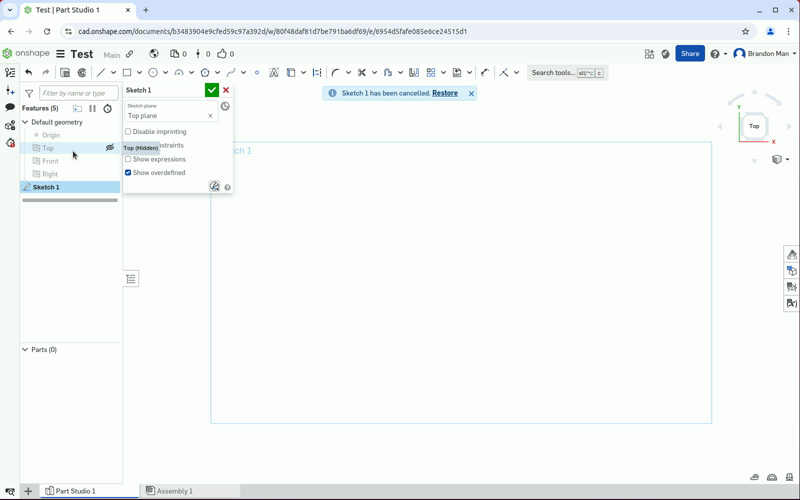
mouse_move(73, 352)
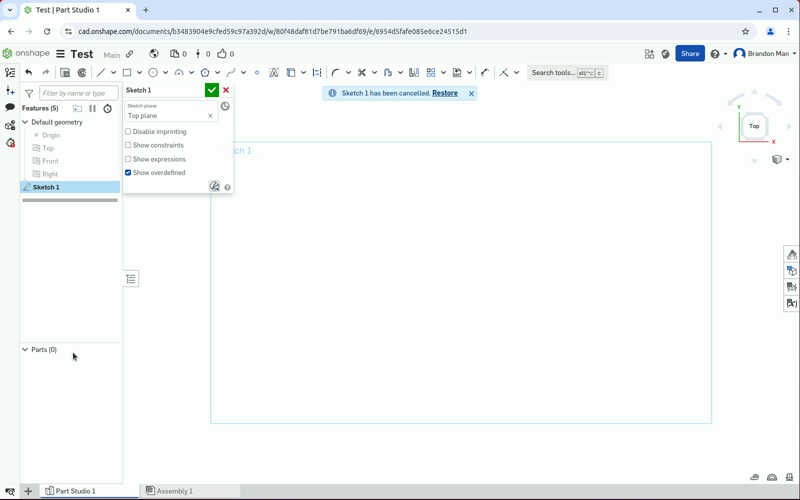
key(y)
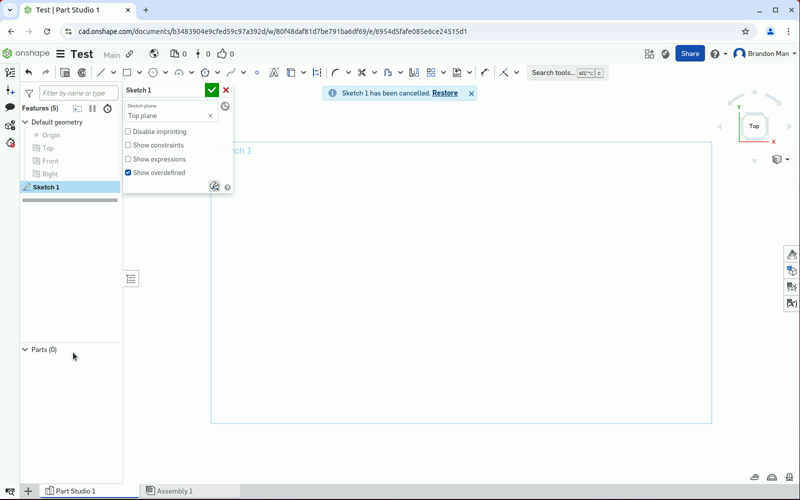
key(l)
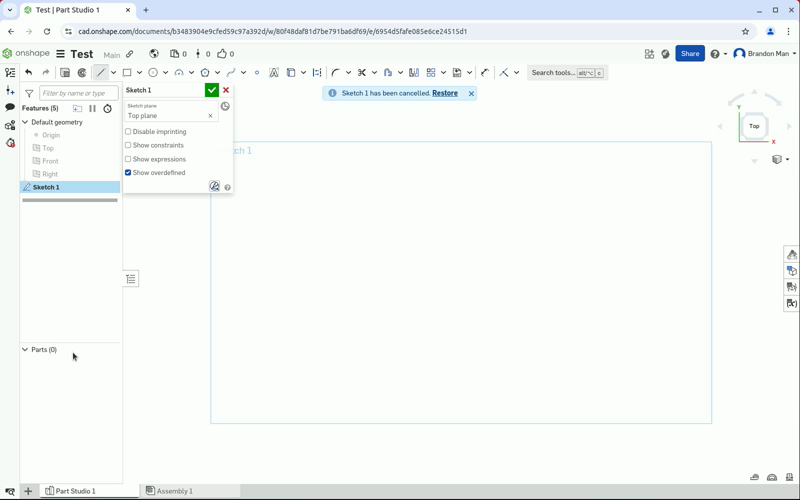
key_down(shift)
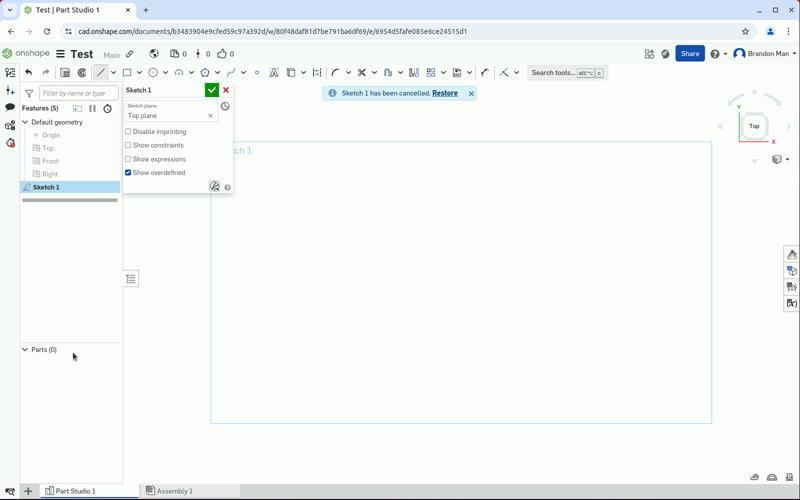
mouse_move(348, 300)
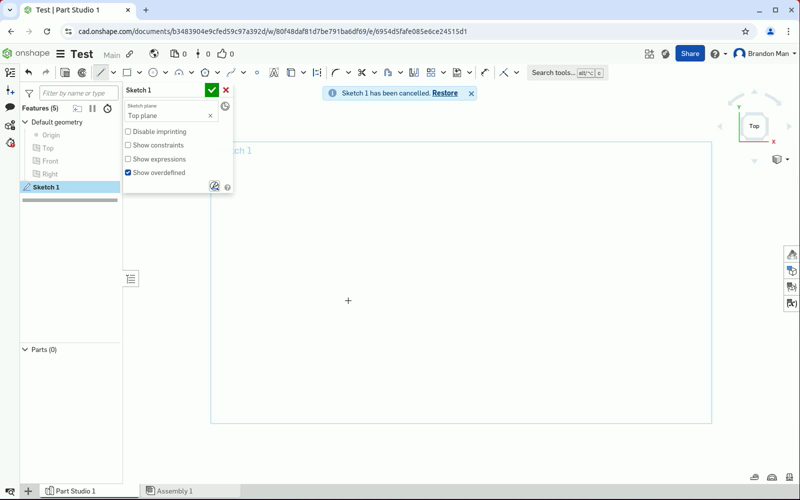
click(348, 300)
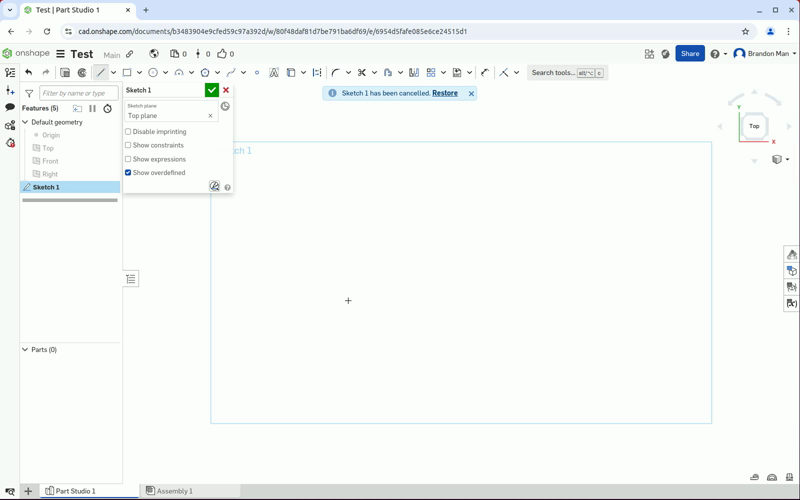
key_up(shift)
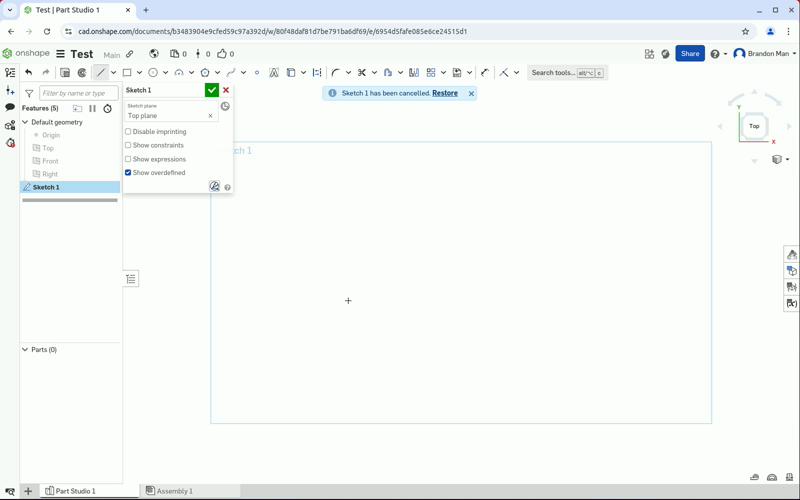
key_down(shift)
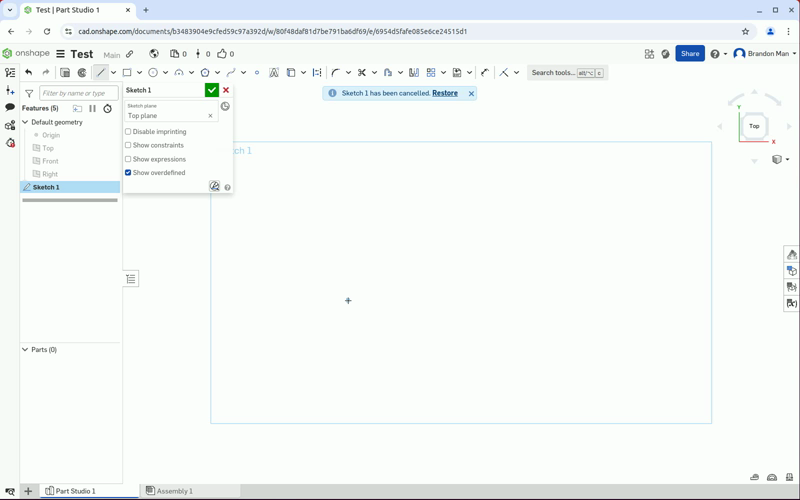
mouse_move(378, 300)
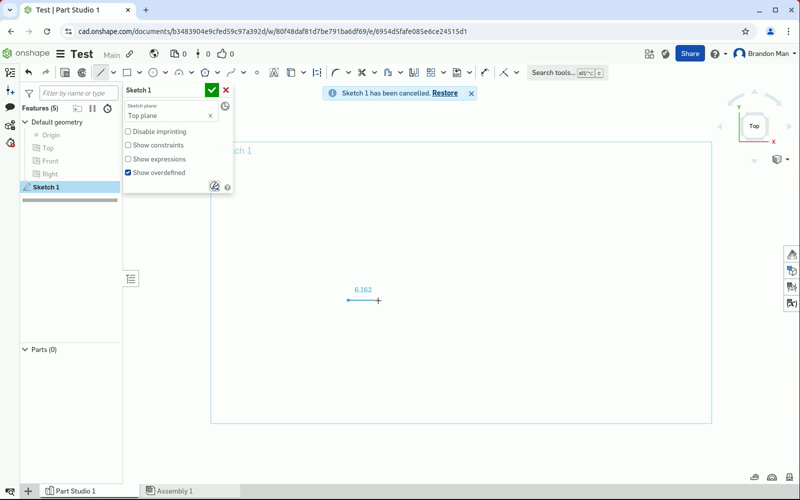
mouse_move(359, 300)
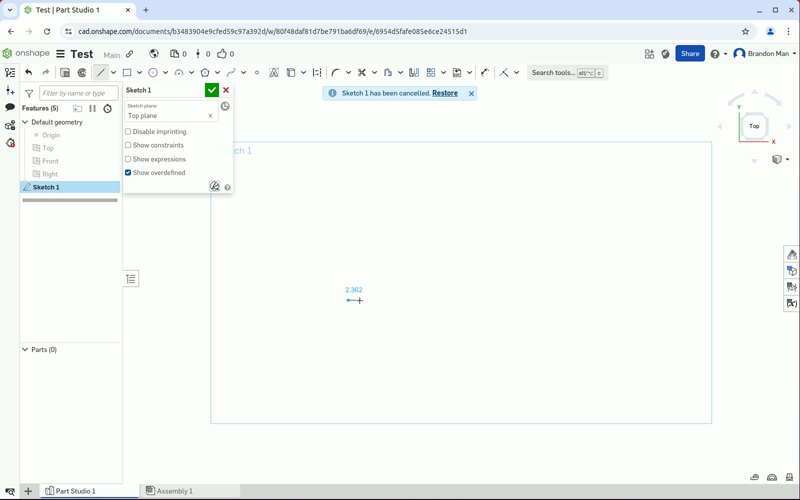
click(359, 300)
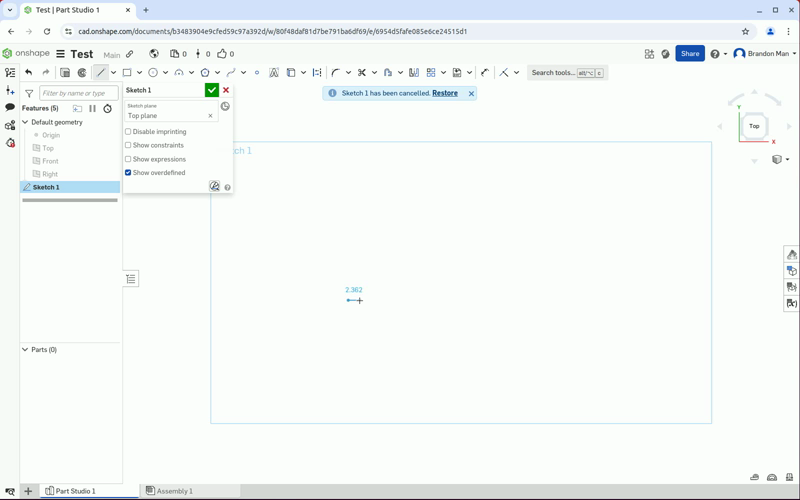
key_up(shift)
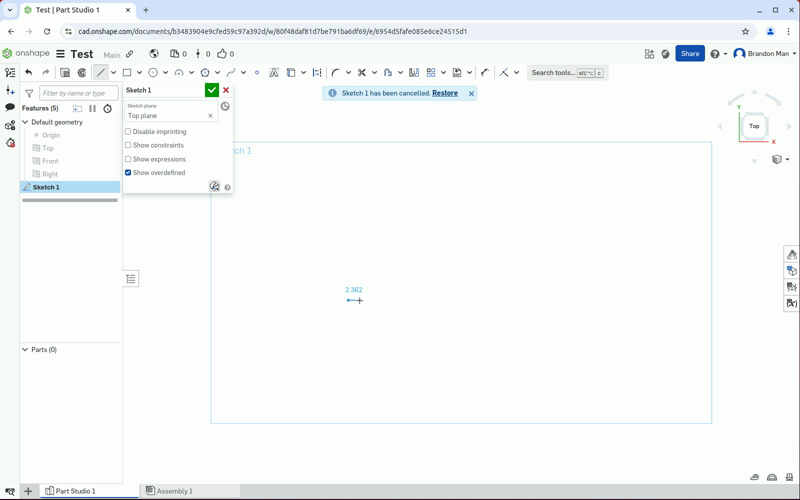
key_down(shift)
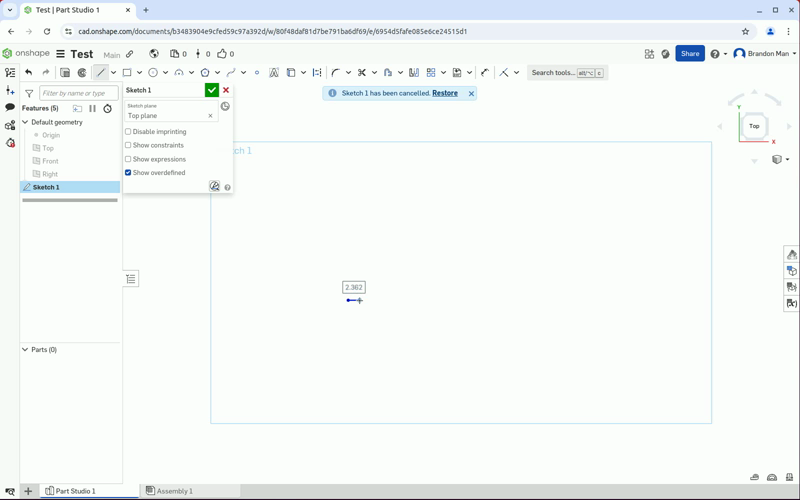
mouse_move(389, 300)
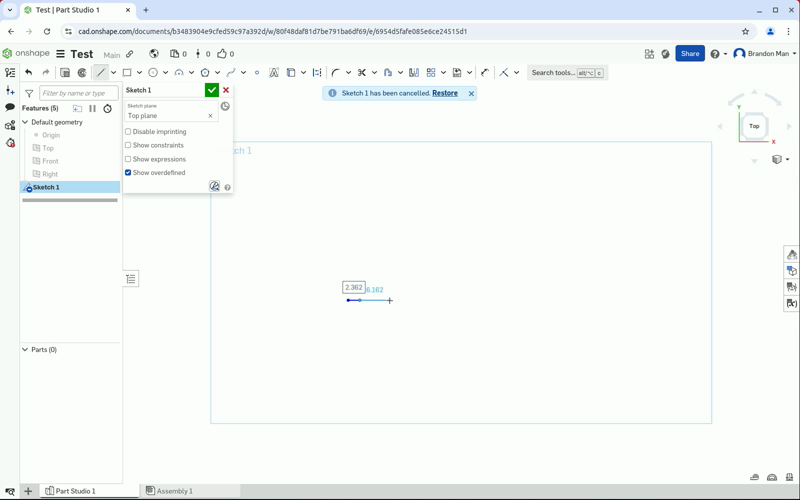
mouse_move(359, 312)
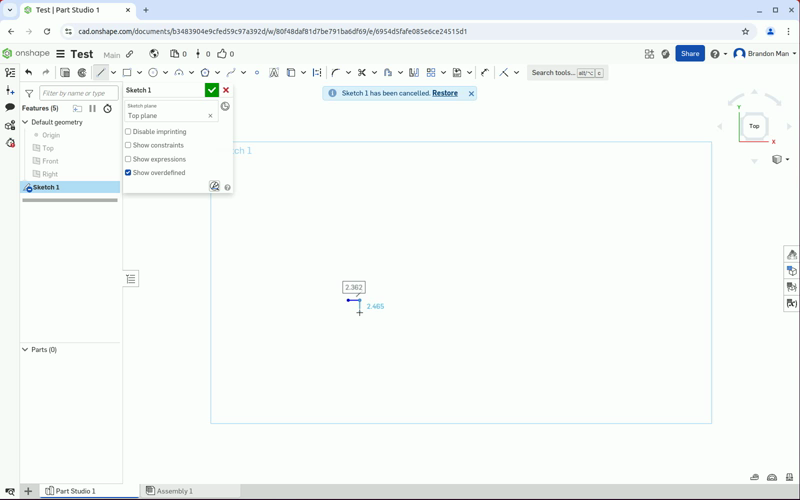
click(359, 312)
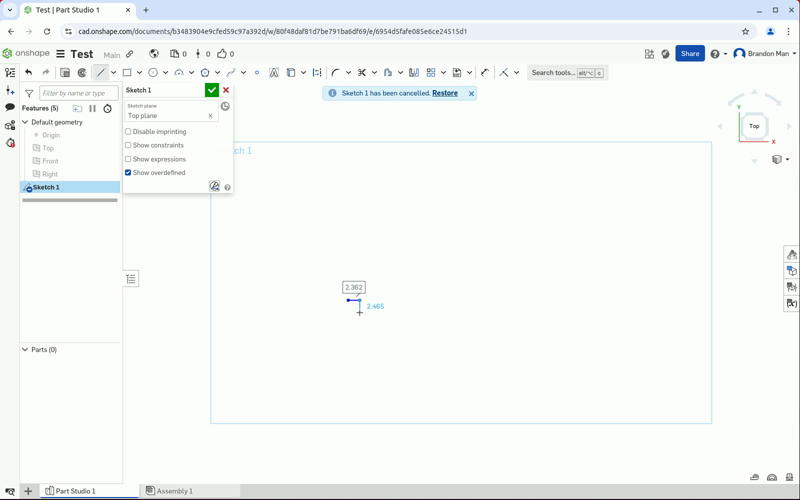
key_up(shift)
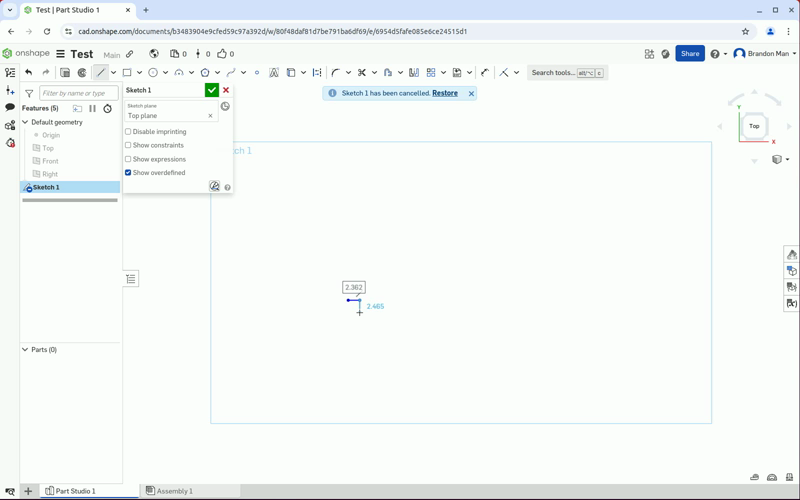
key_down(shift)
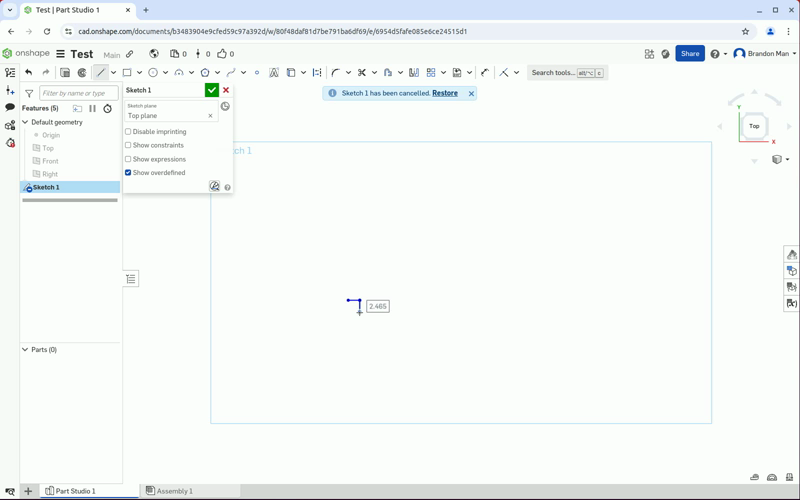
mouse_move(560, 312)
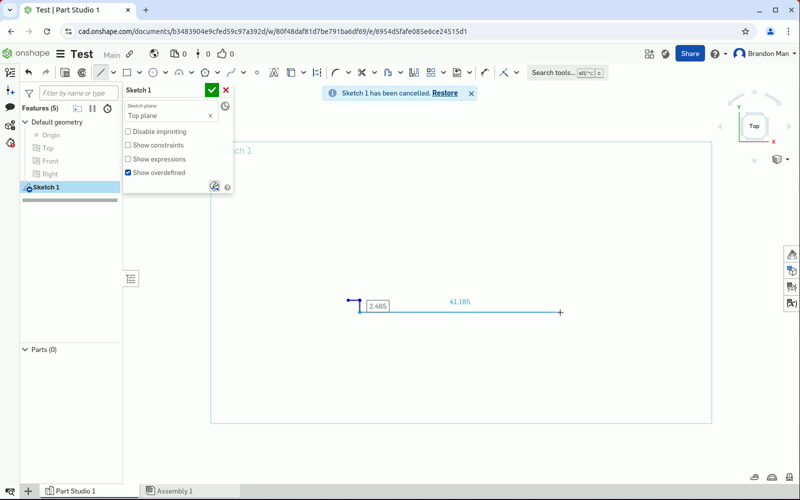
click(560, 312)
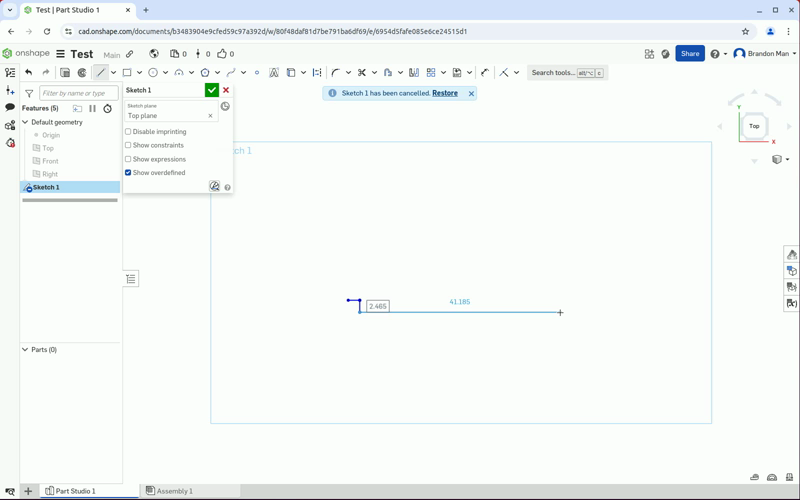
key_up(shift)
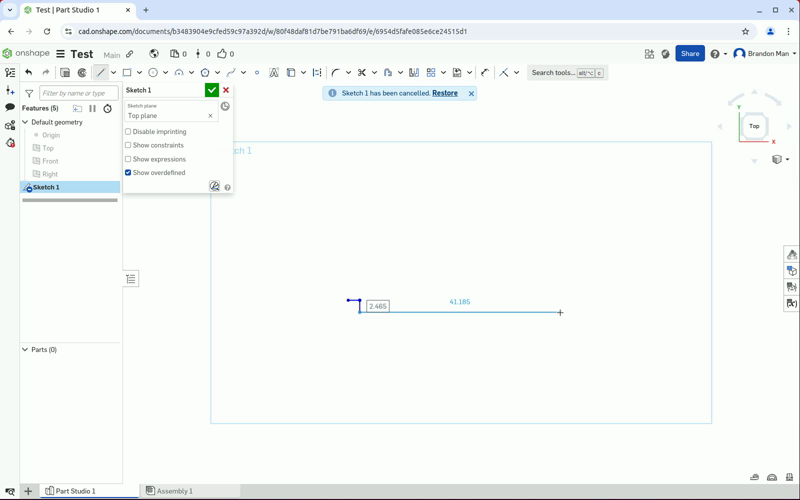
key_down(shift)
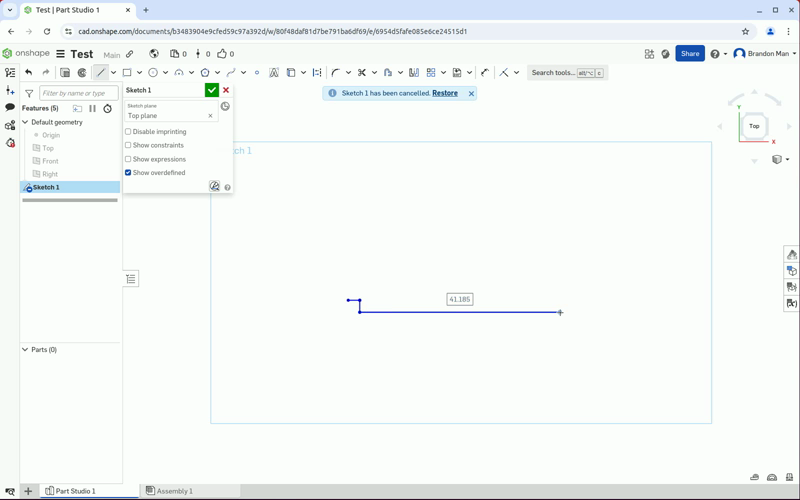
mouse_move(589, 312)
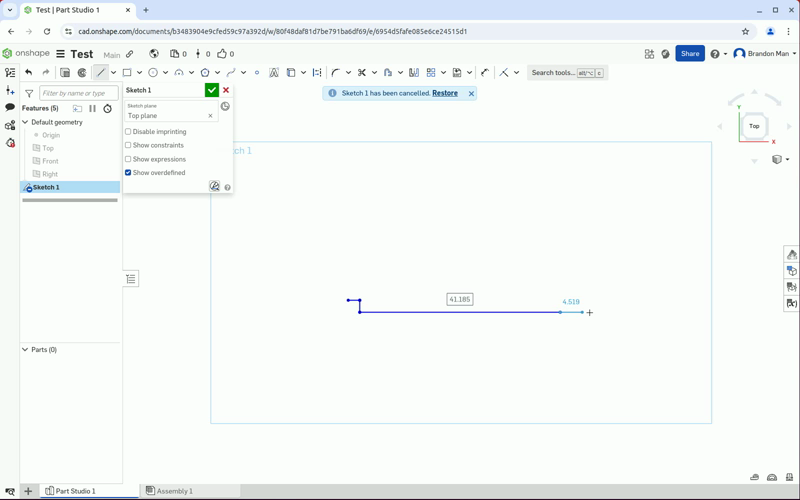
mouse_move(572, 300)
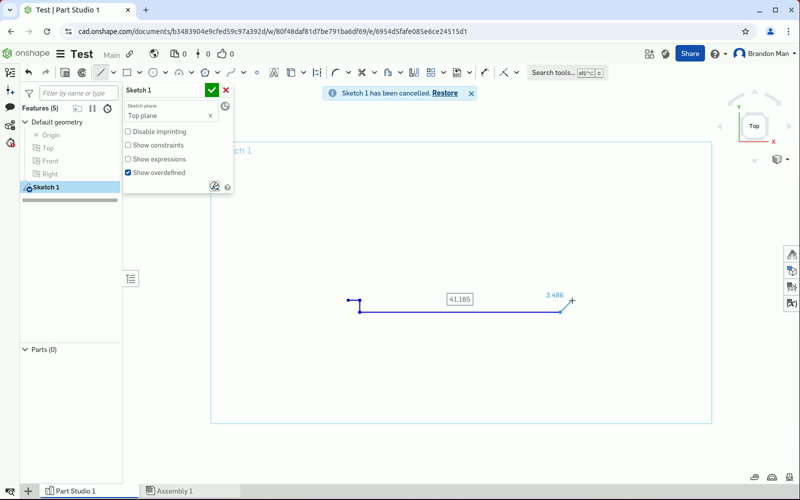
click(572, 300)
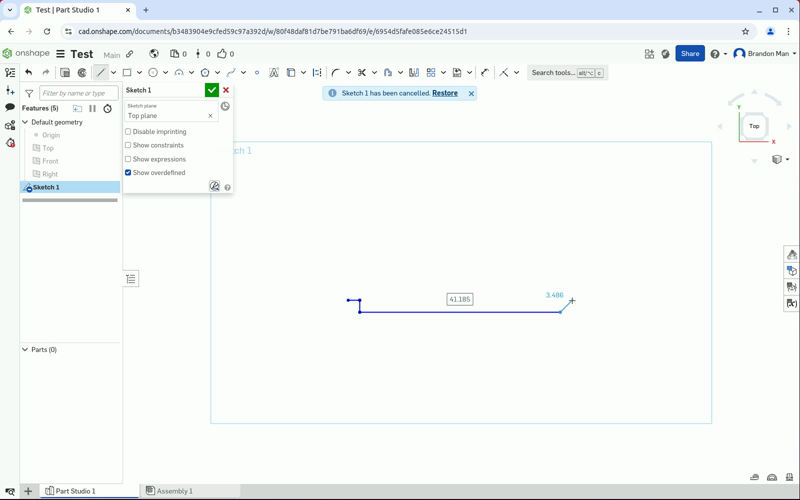
key_up(shift)
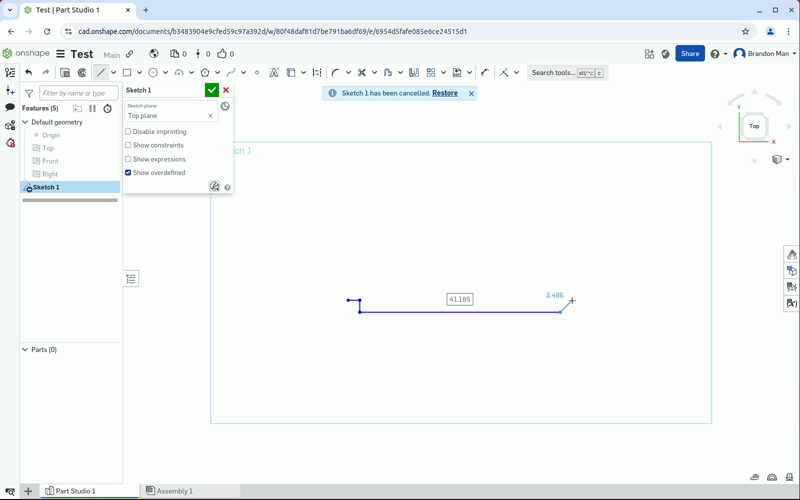
key_down(shift)
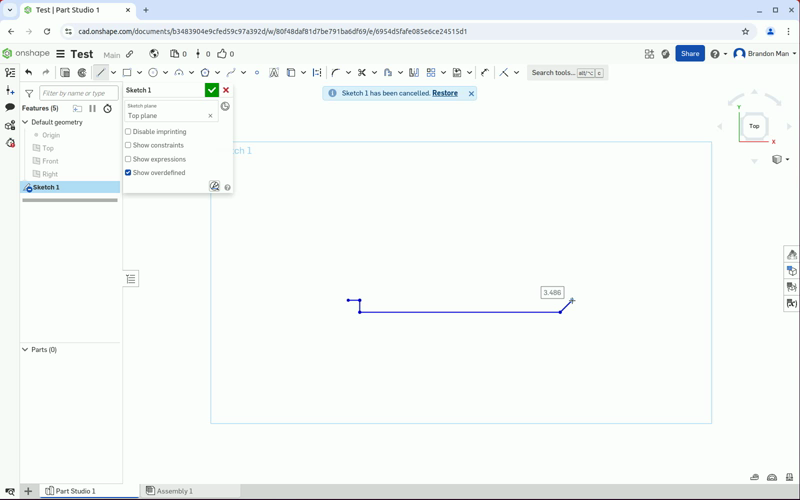
mouse_move(589, 300)
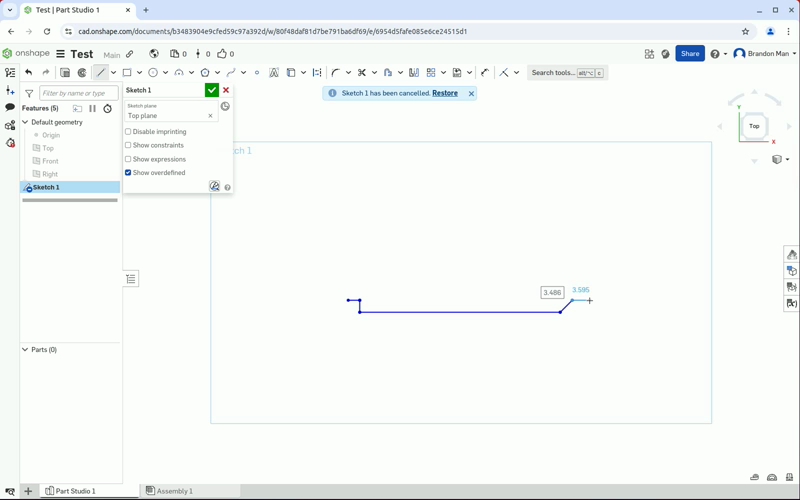
mouse_move(572, 265)
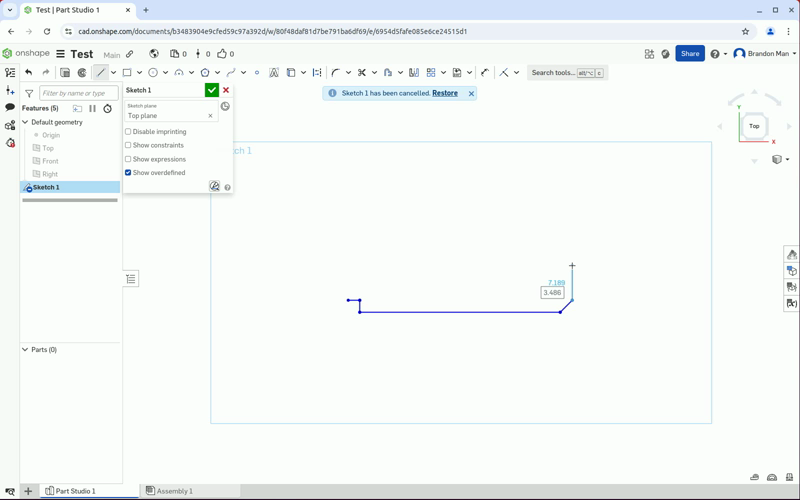
click(572, 265)
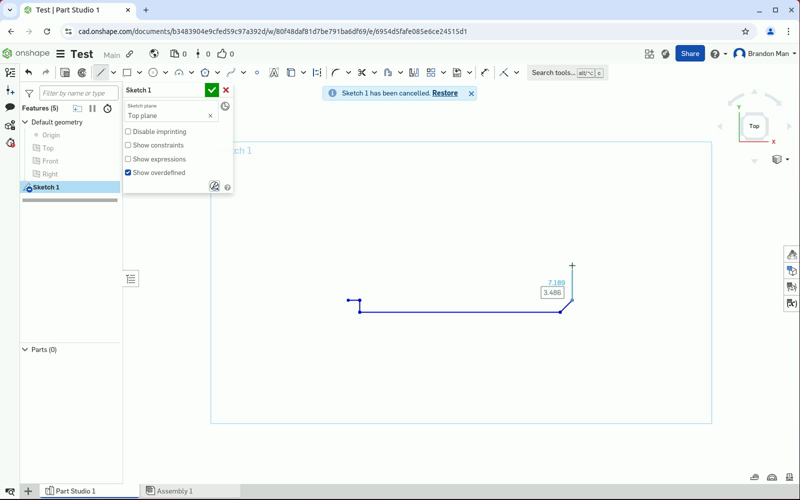
key_up(shift)
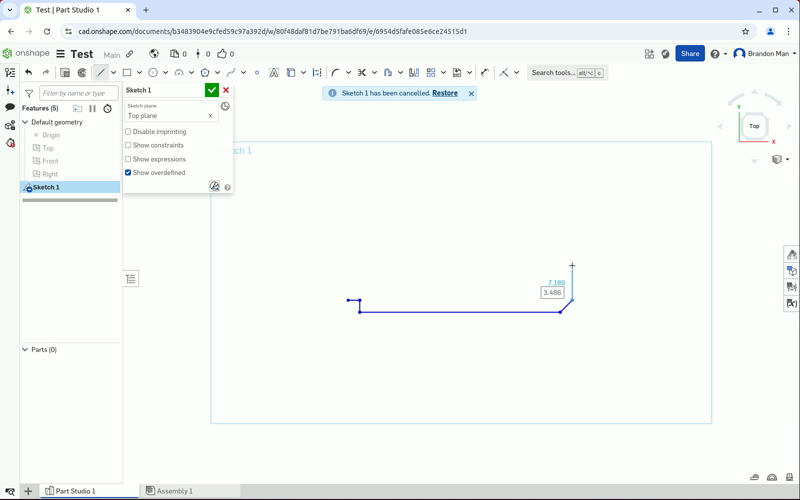
key_down(shift)
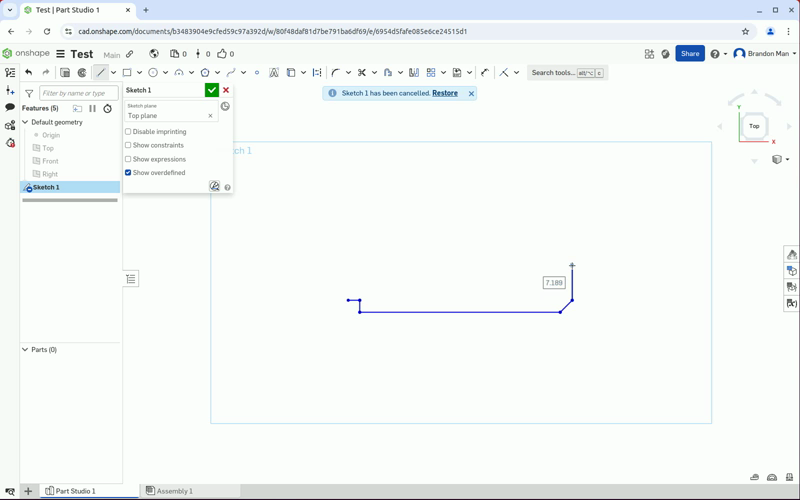
mouse_move(348, 265)
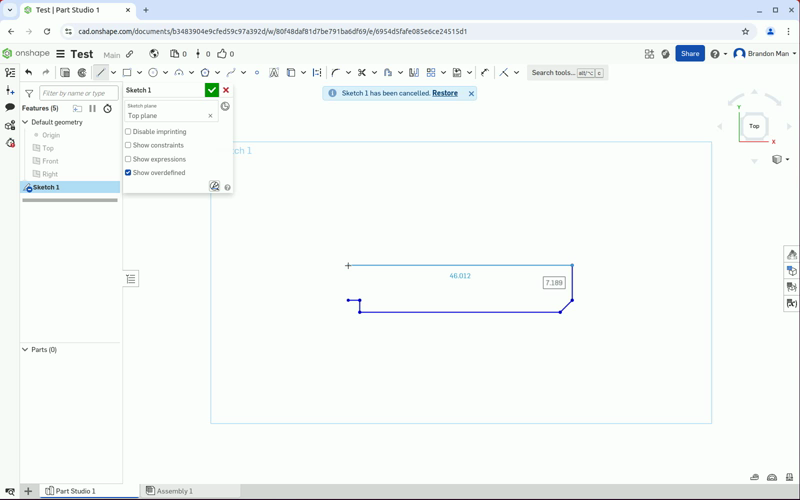
click(348, 265)
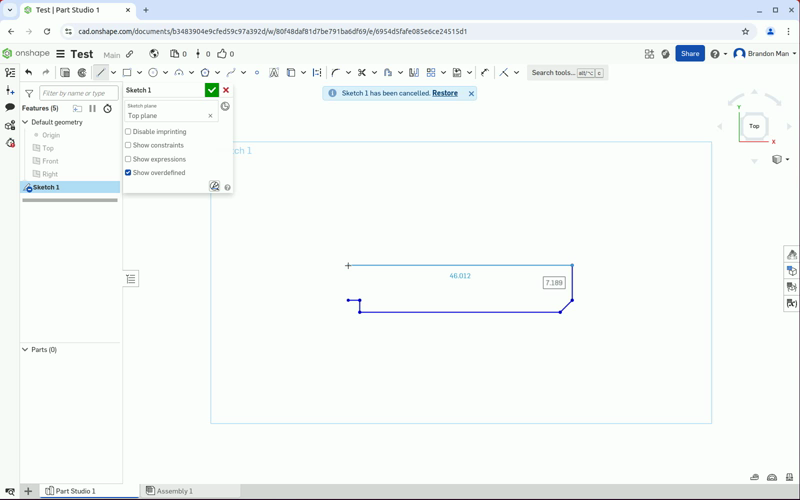
key_up(shift)
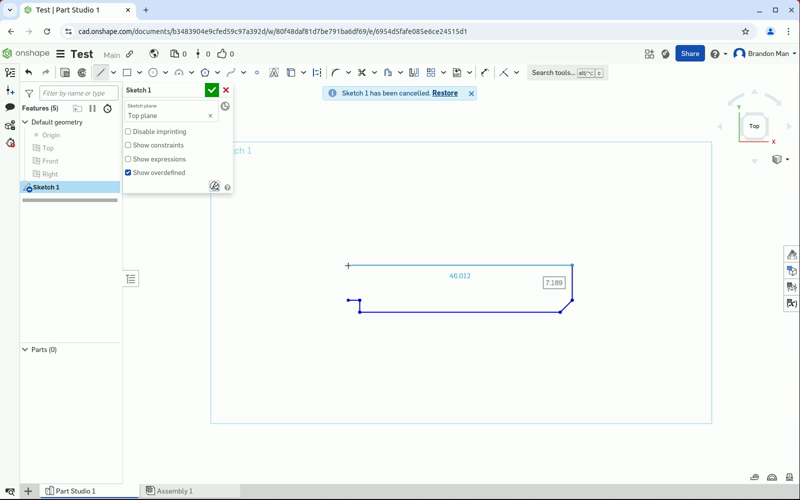
mouse_move(378, 265)
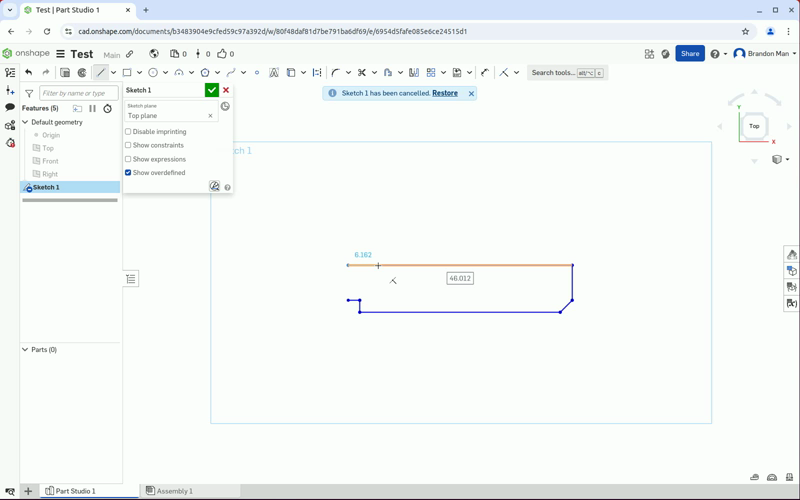
key_down(shift)
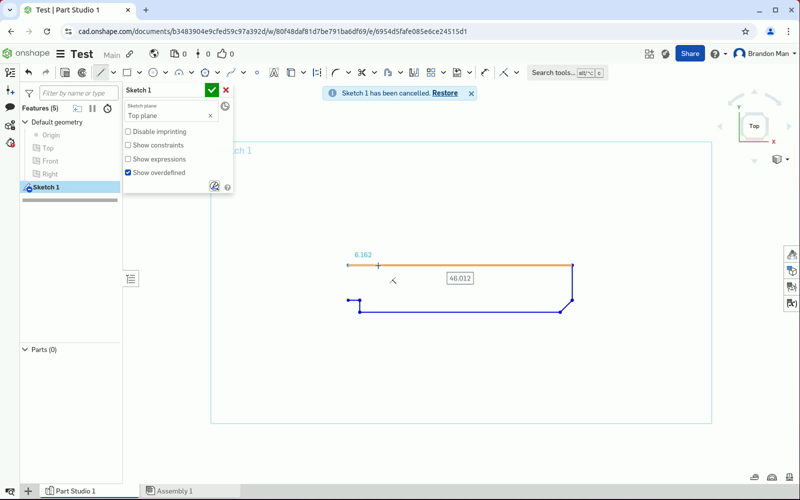
mouse_move(348, 300)
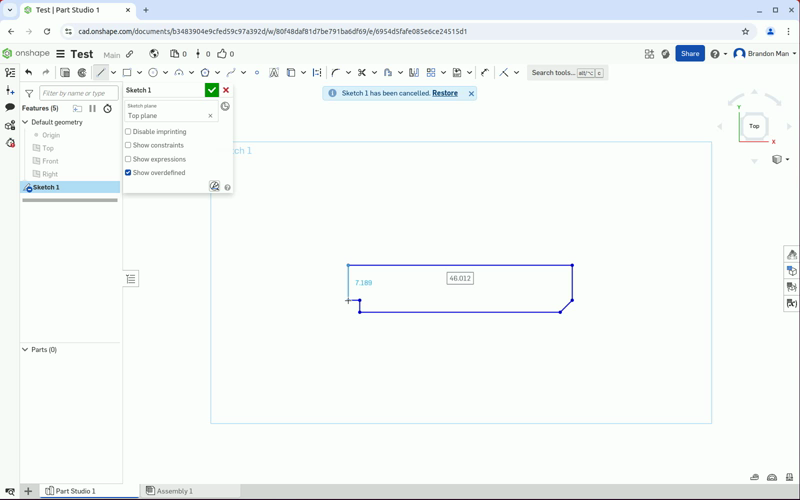
key_up(shift)
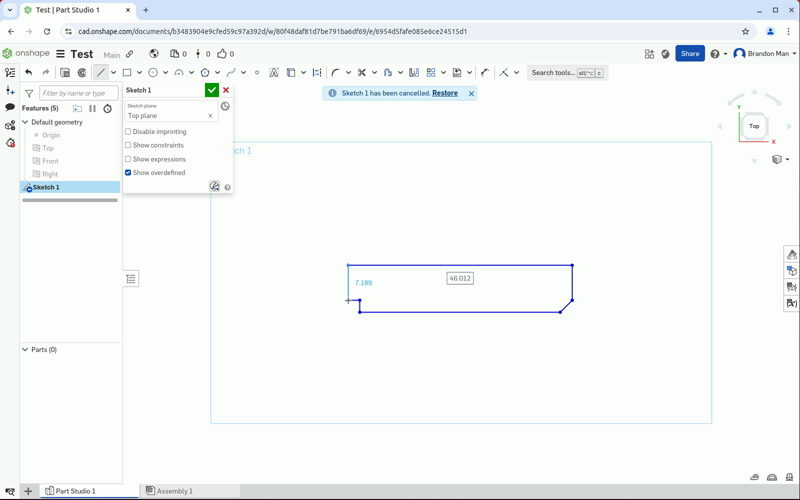
click(348, 300)
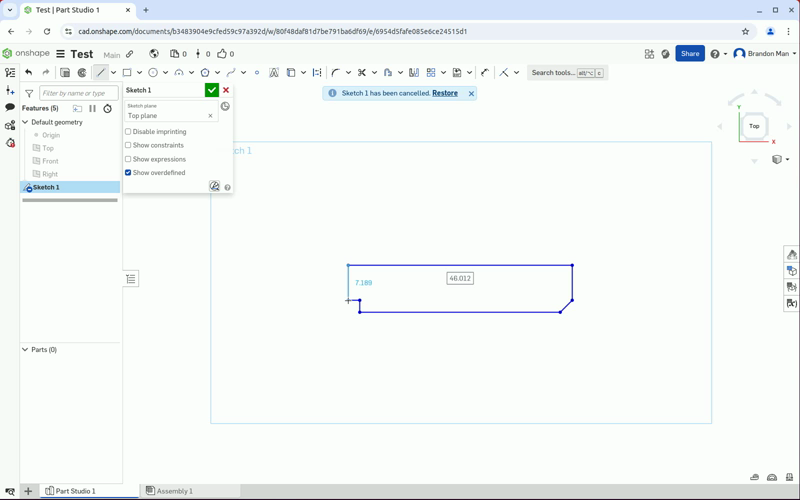
key(esc)
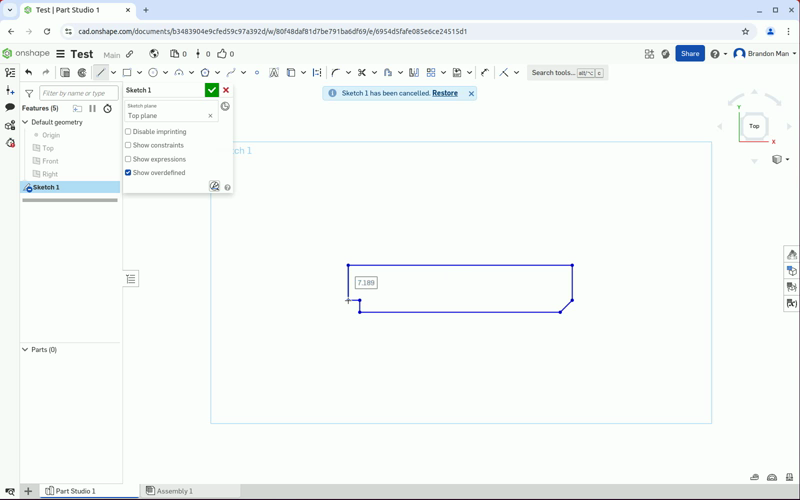
mouse_move(544, 300)
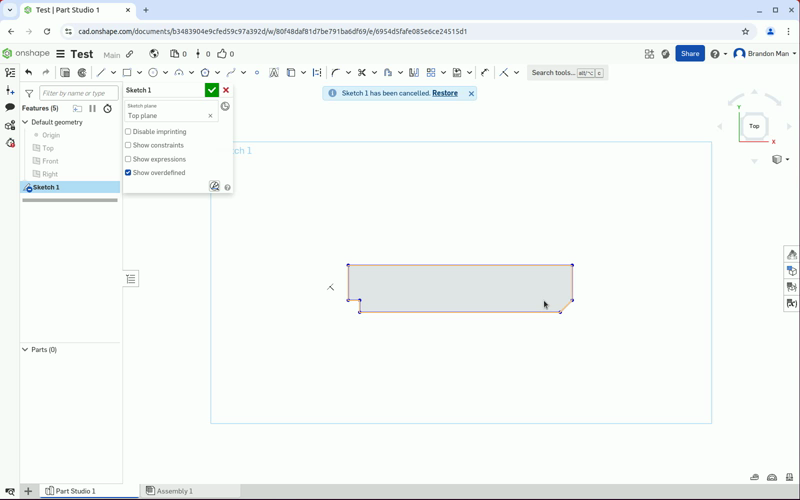
click(544, 300)
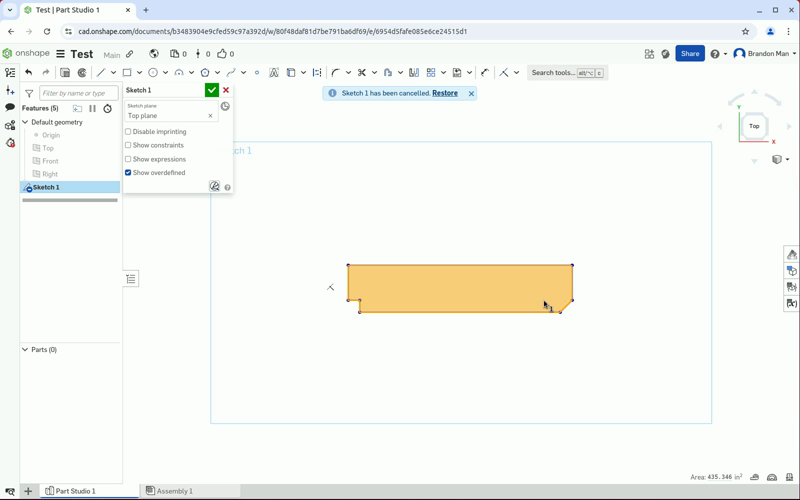
mouse_move(73, 352)
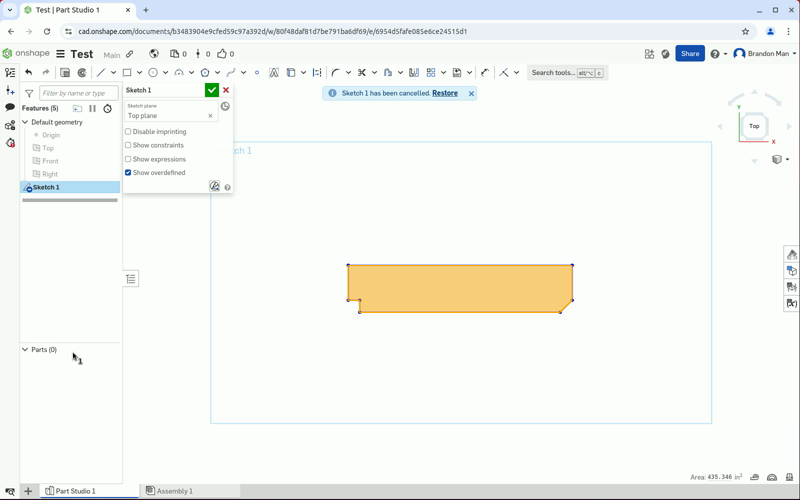
key(shift+y)
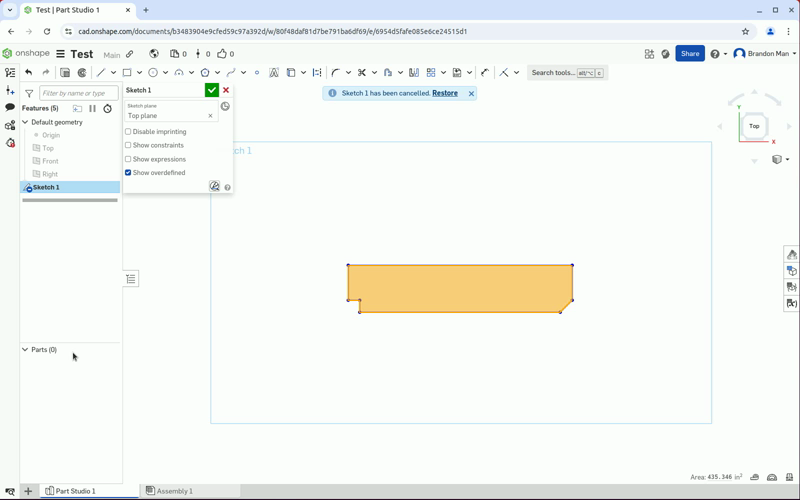
key(shift+e)
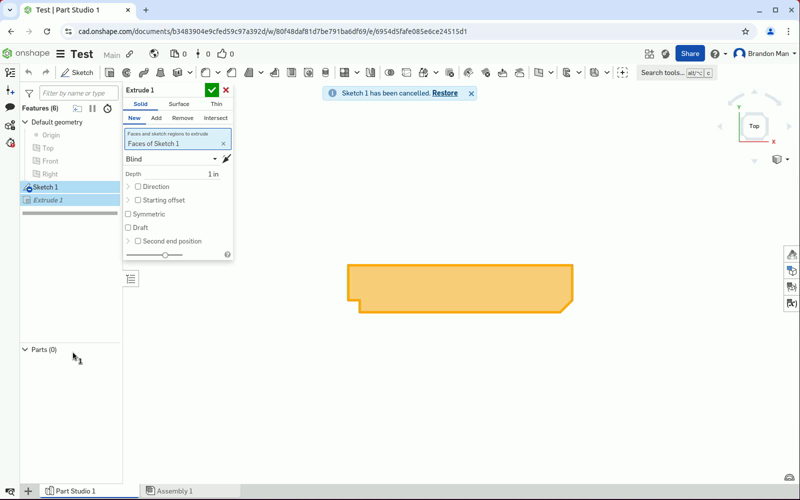
mouse_move(143, 106)
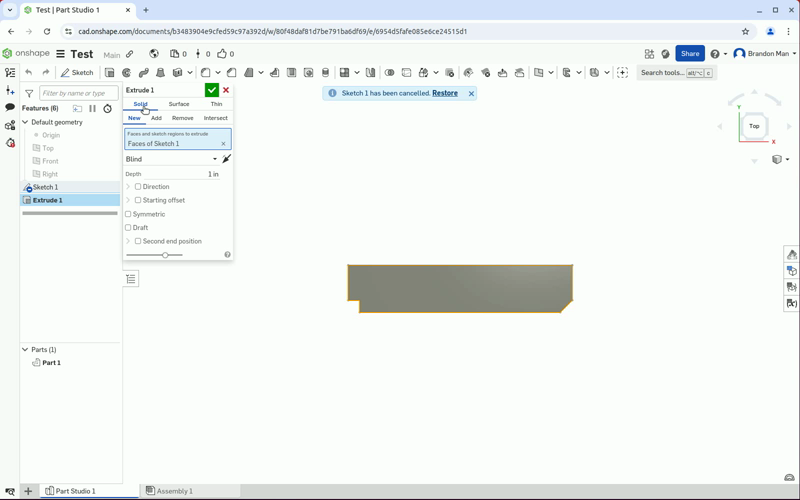
click(143, 106)
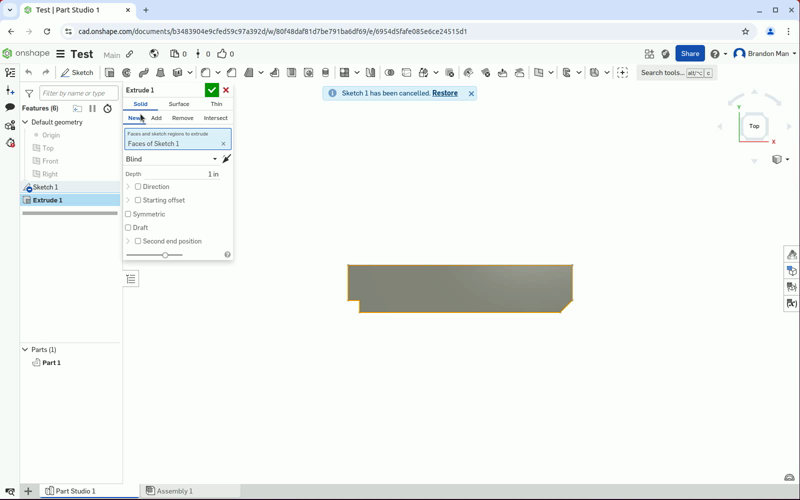
mouse_move(137, 120)
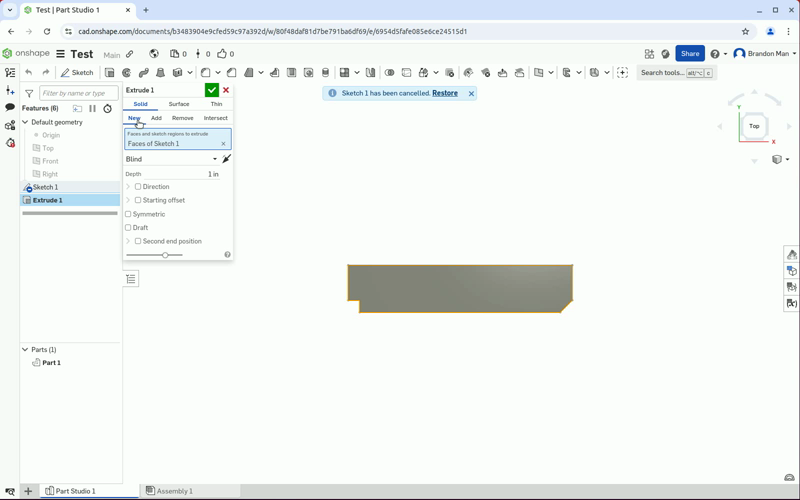
click(137, 120)
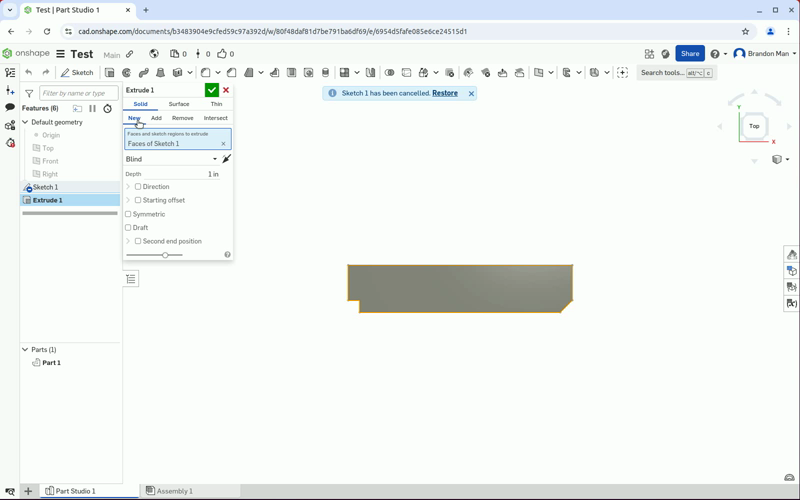
key(tab, 4)
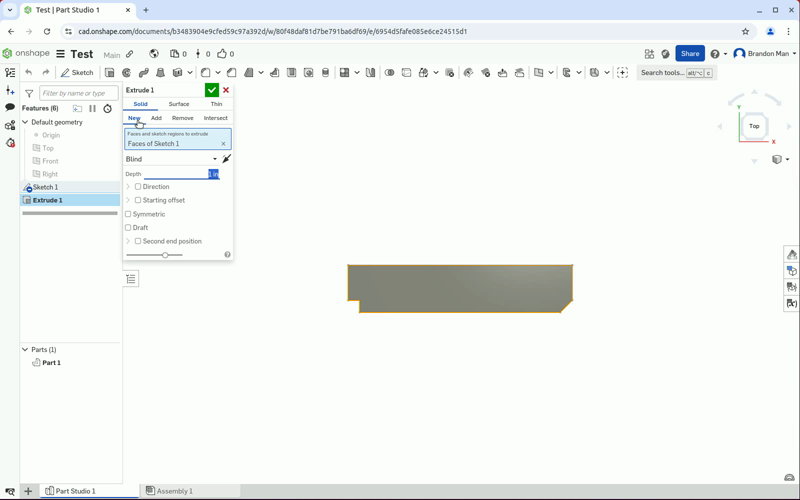
text(0.482)
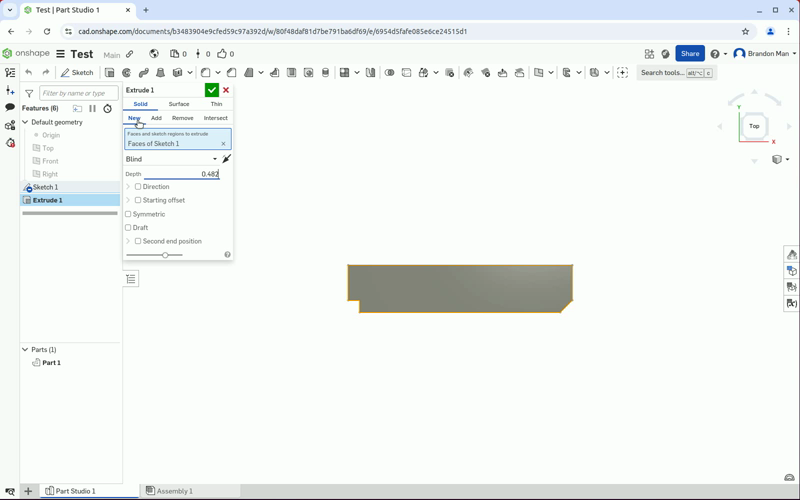
key(tab, 3)
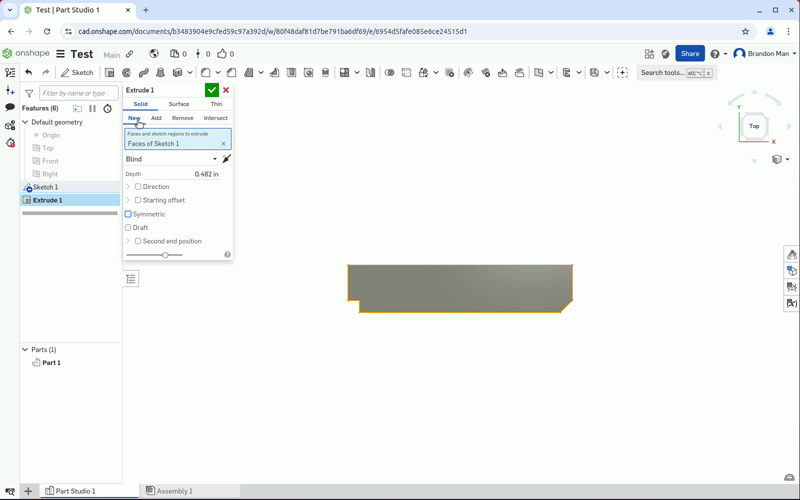
key(space)
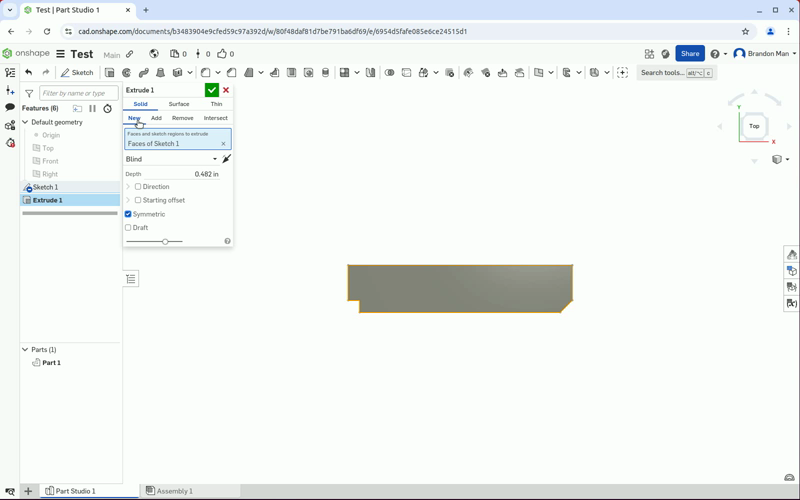
key(enter)
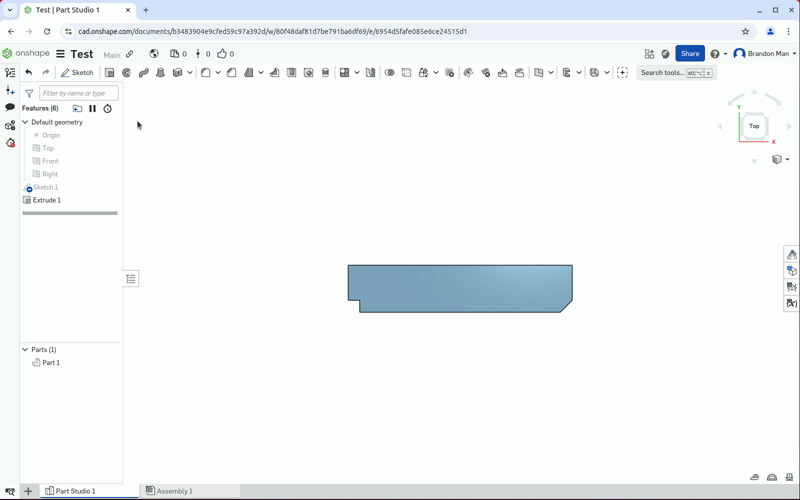
key(shift+h)
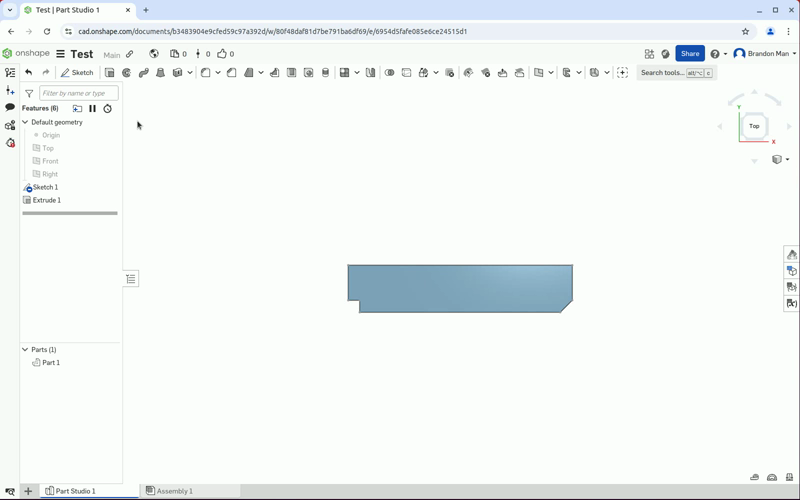
key(shift+h)
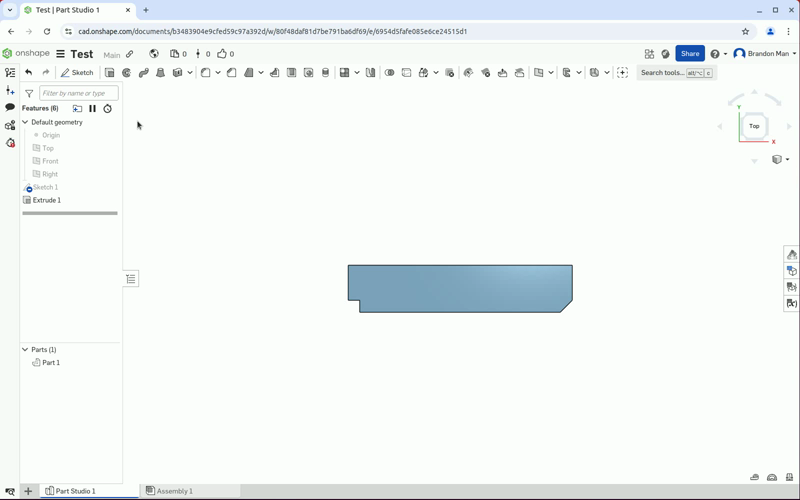
mouse_move(73, 189)
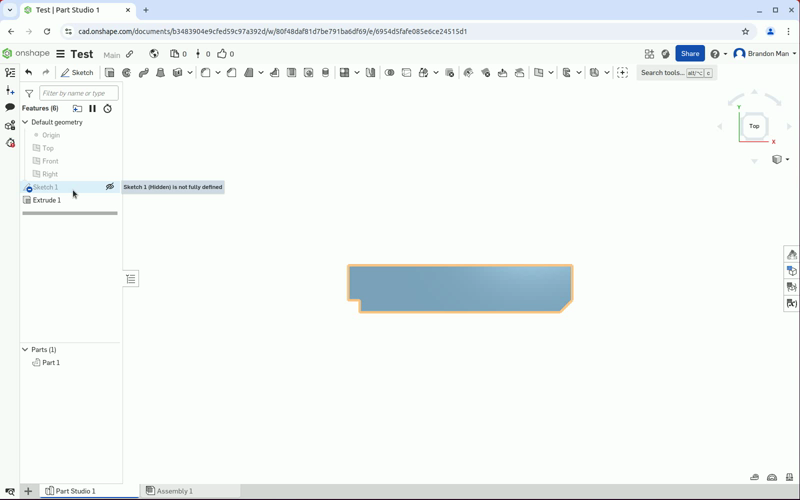
click(73, 189)
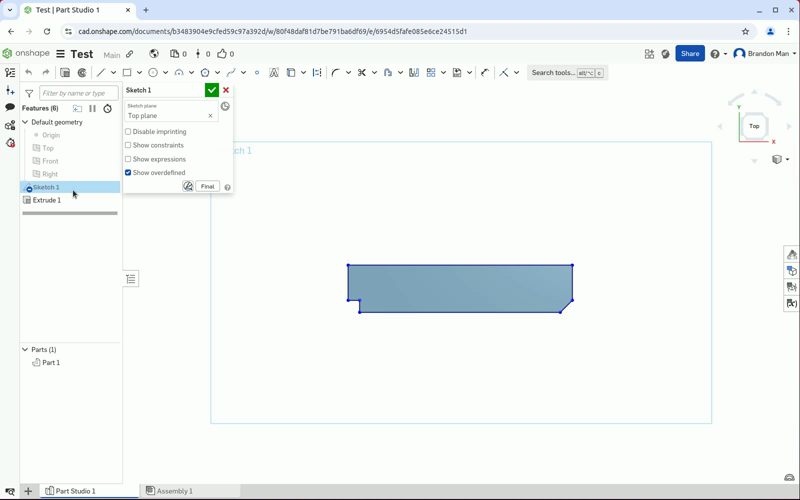
mouse_move(229, 92)
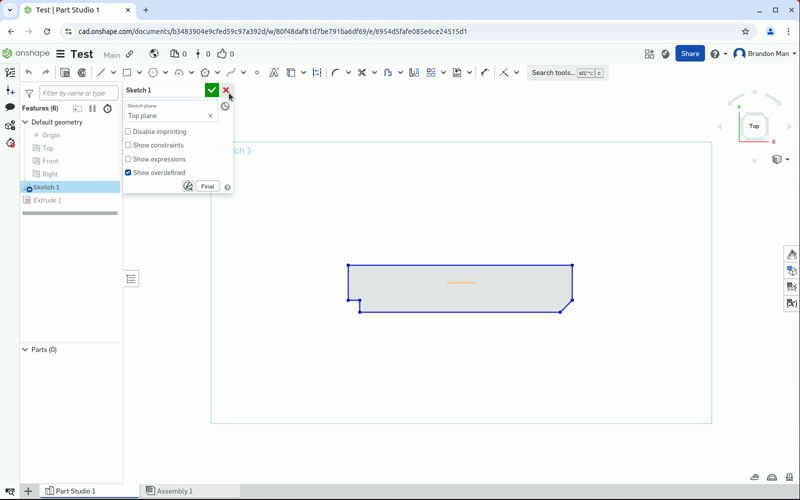
click(229, 92)
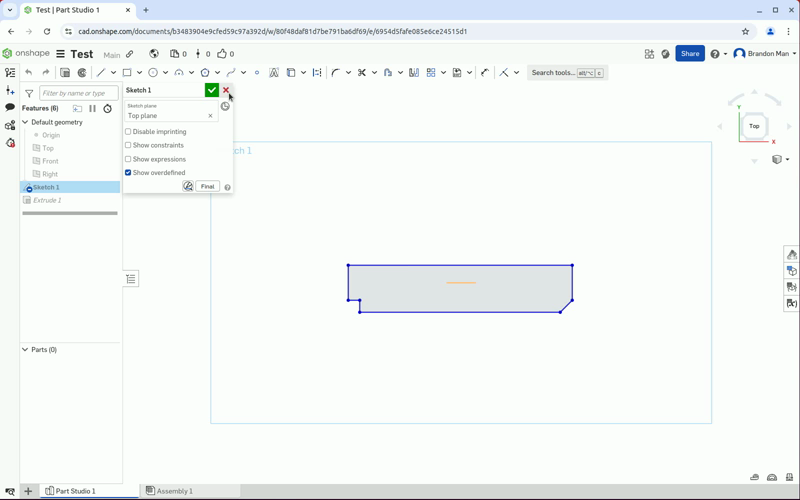
key(shift+s)
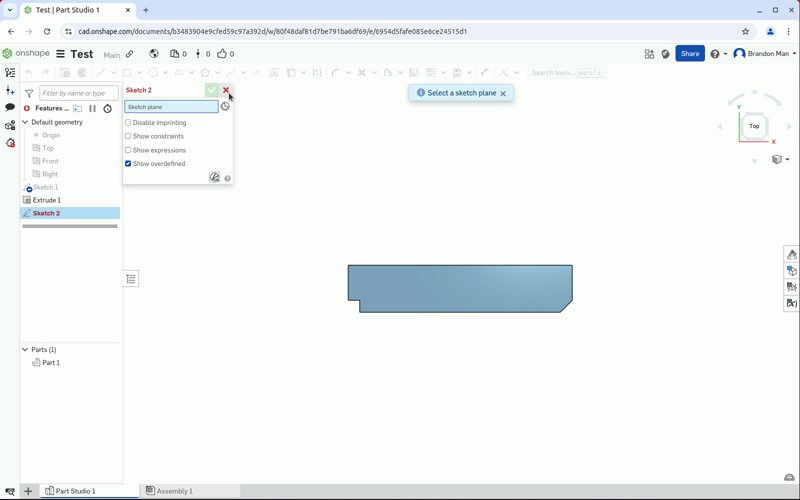
mouse_move(73, 150)
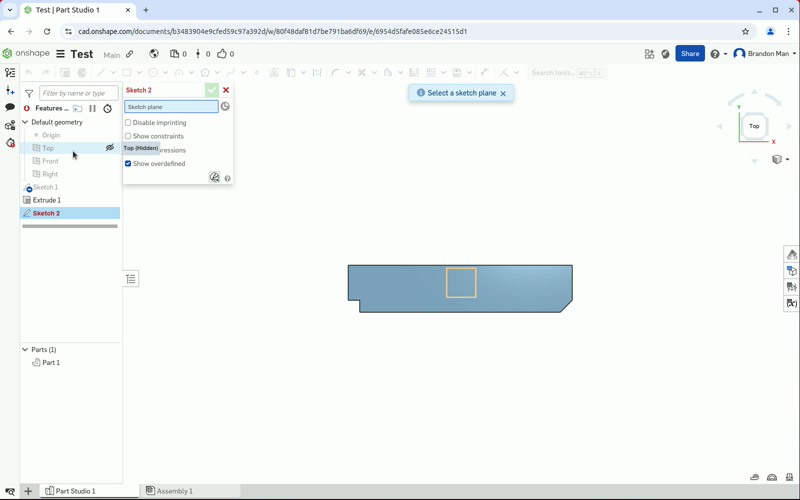
click(73, 150)
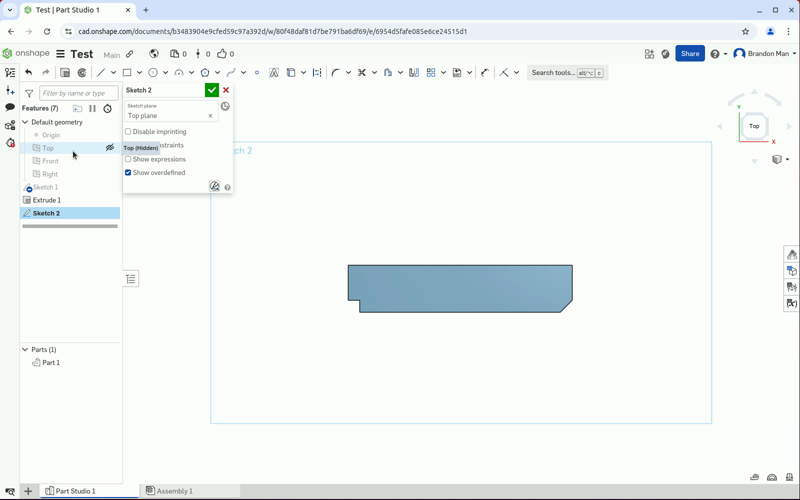
mouse_move(73, 352)
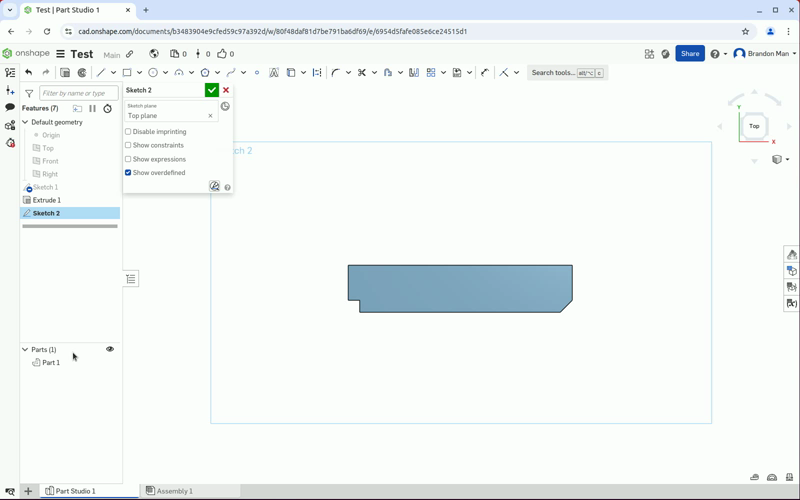
key(y)
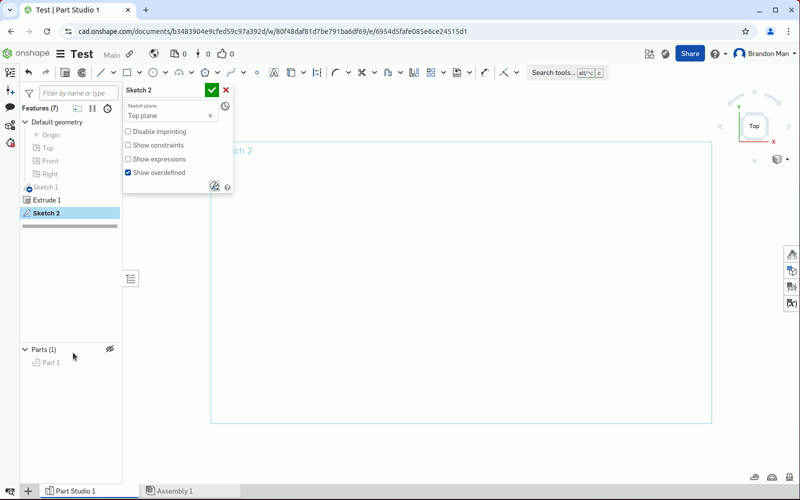
key(l)
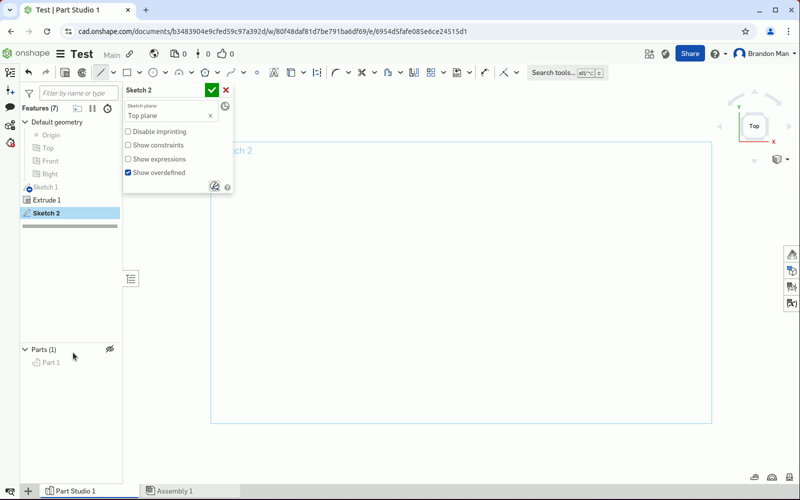
key_down(shift)
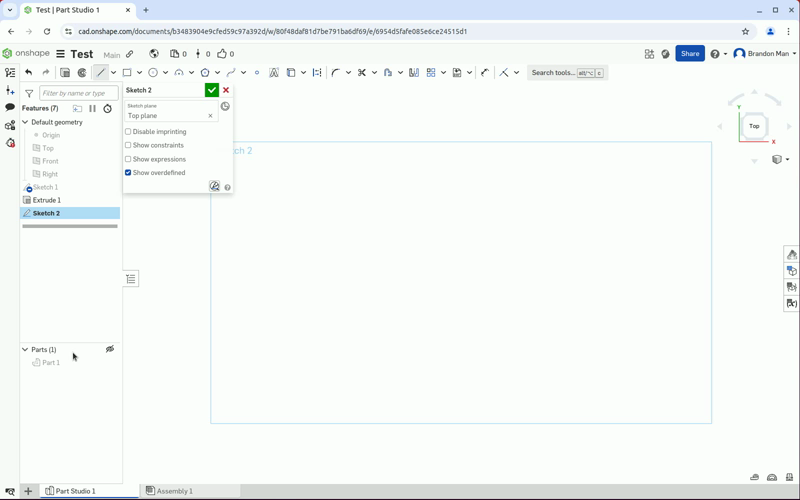
mouse_move(348, 300)
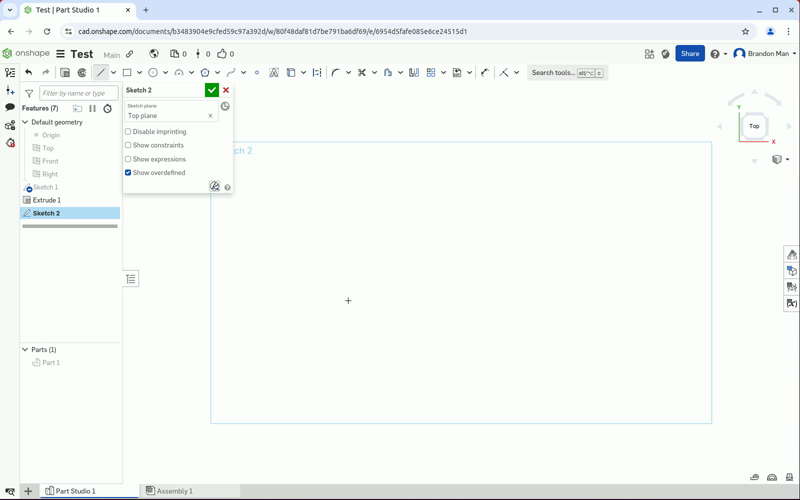
click(348, 300)
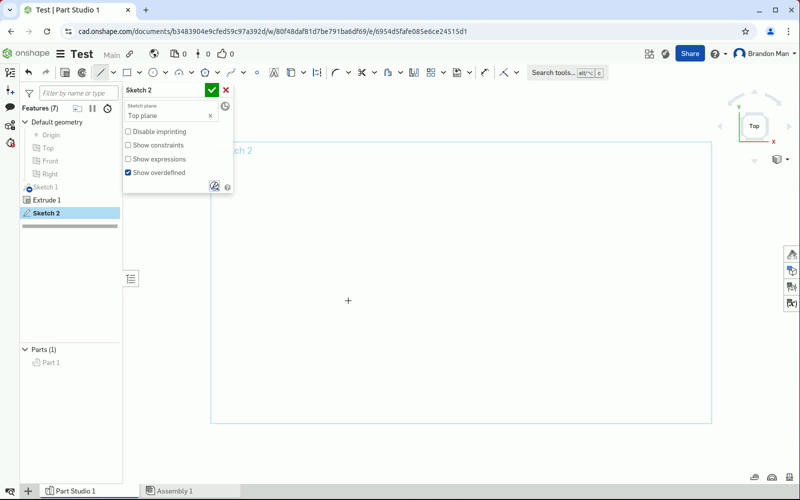
key_up(shift)
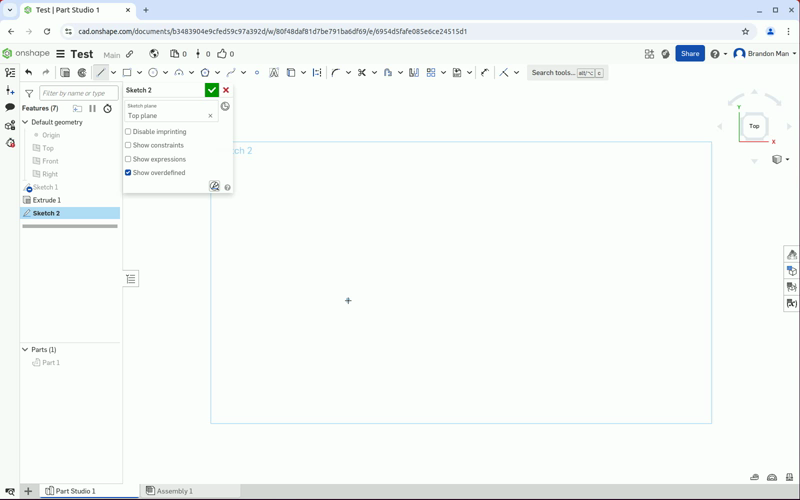
key_down(shift)
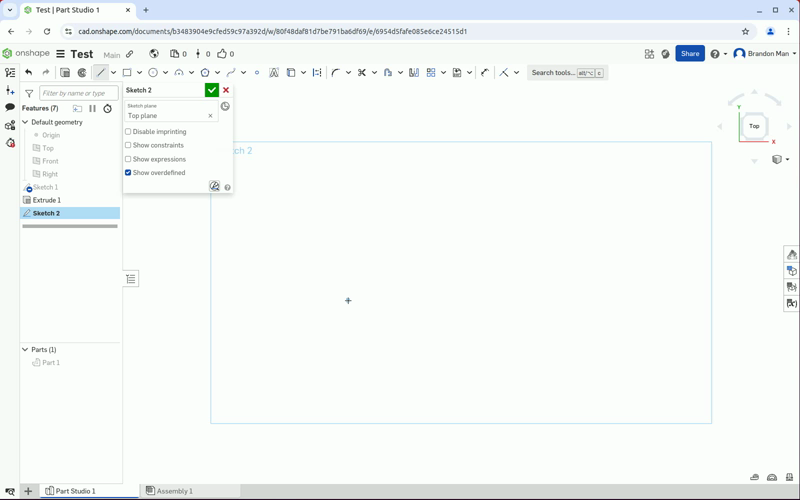
mouse_move(378, 300)
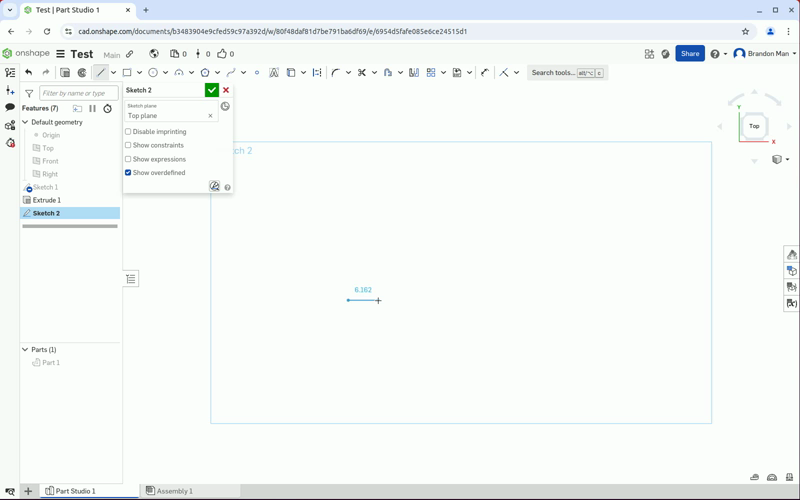
mouse_move(361, 313)
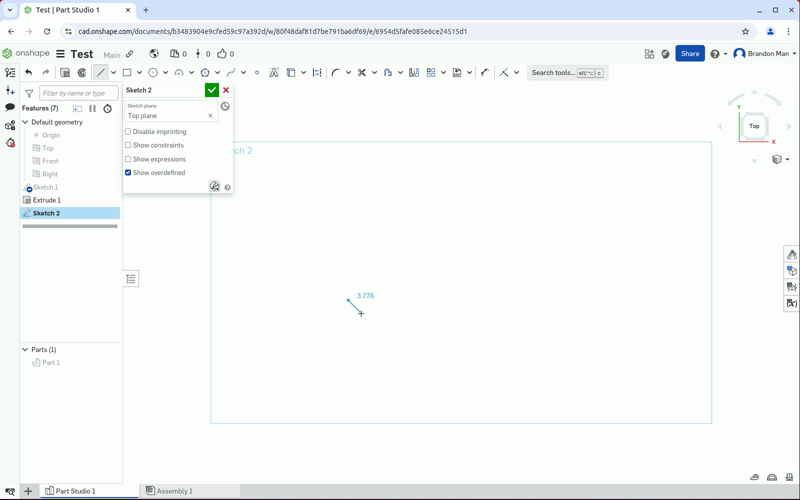
click(361, 313)
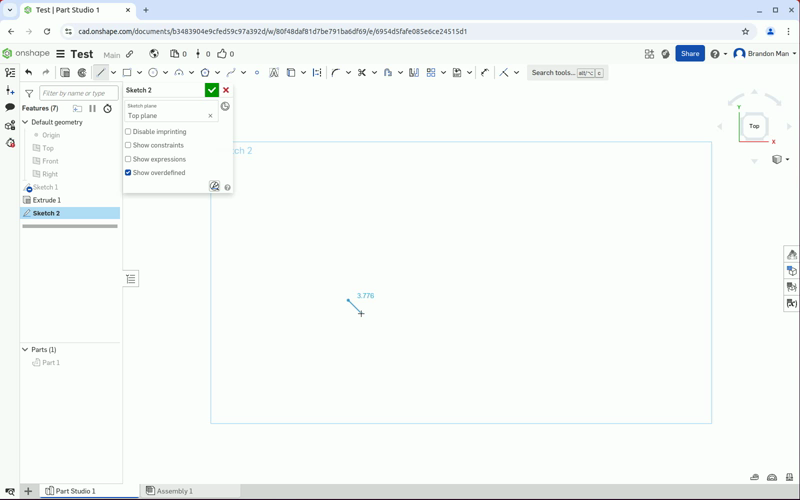
key_up(shift)
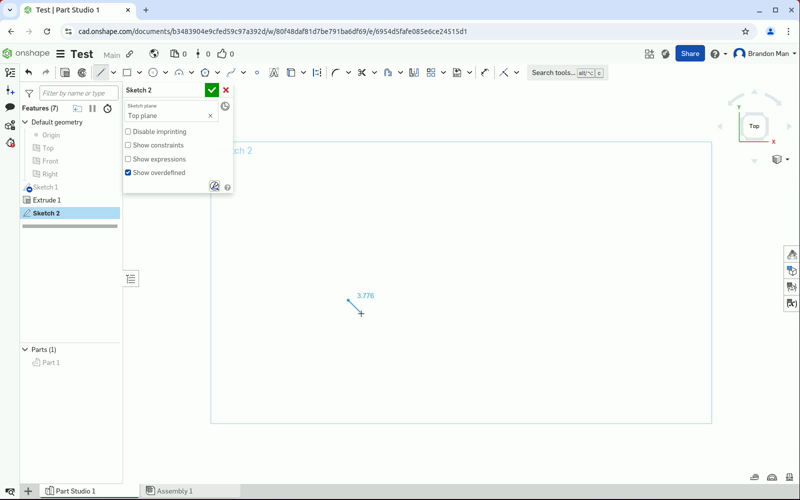
key_down(shift)
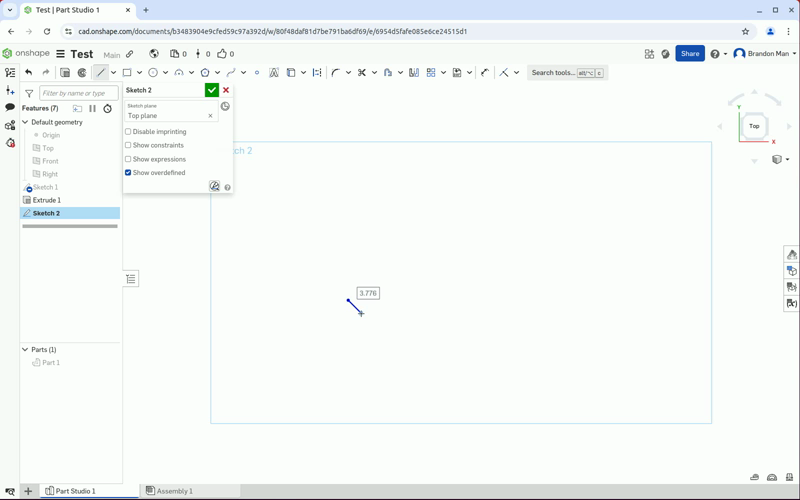
mouse_move(391, 313)
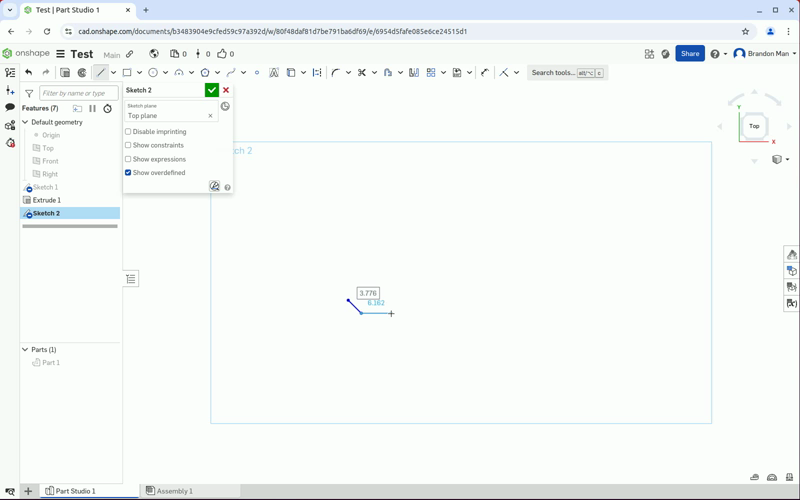
mouse_move(361, 300)
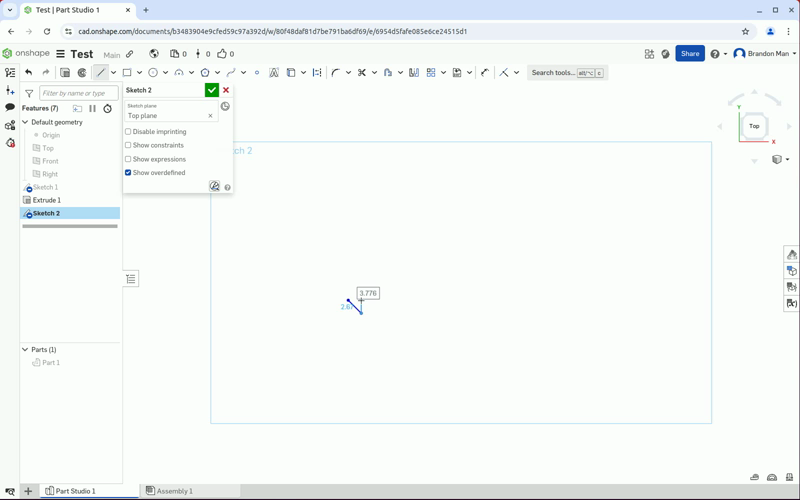
click(361, 300)
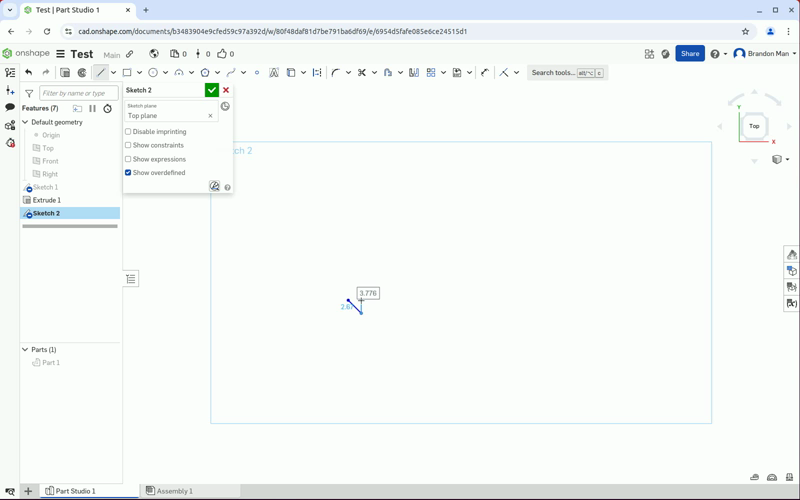
key_up(shift)
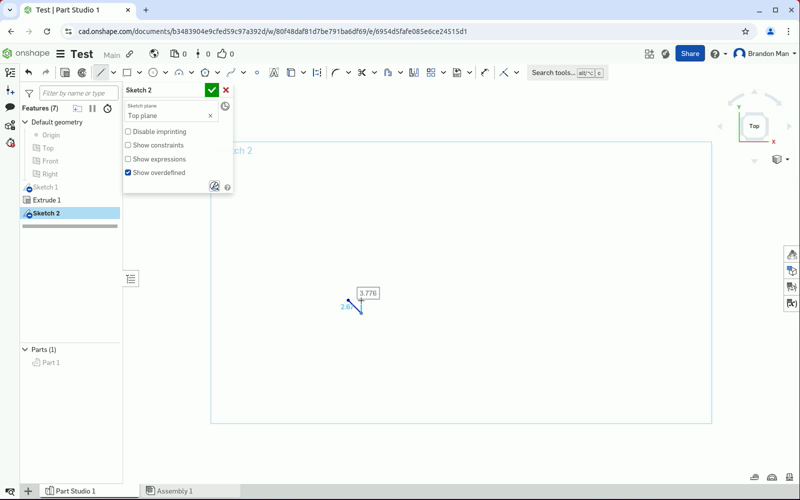
mouse_move(391, 300)
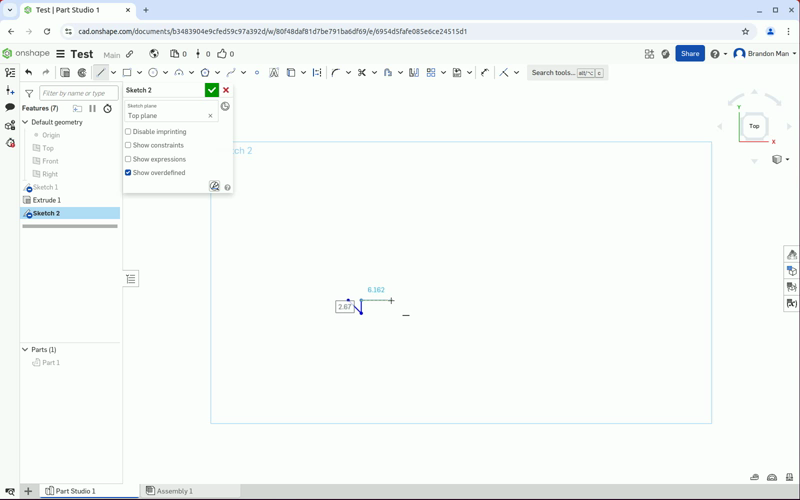
key_down(shift)
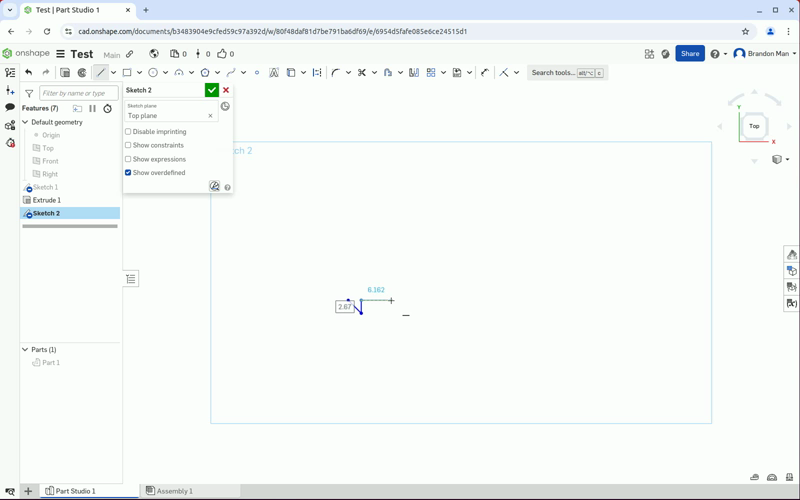
mouse_move(348, 300)
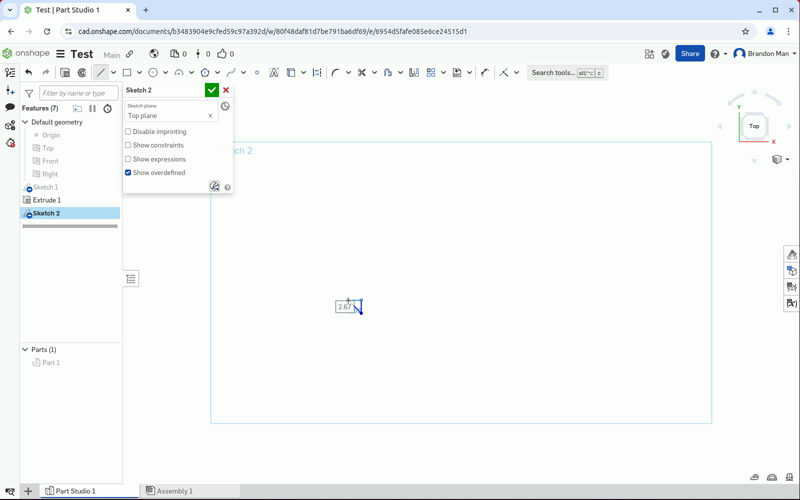
key_up(shift)
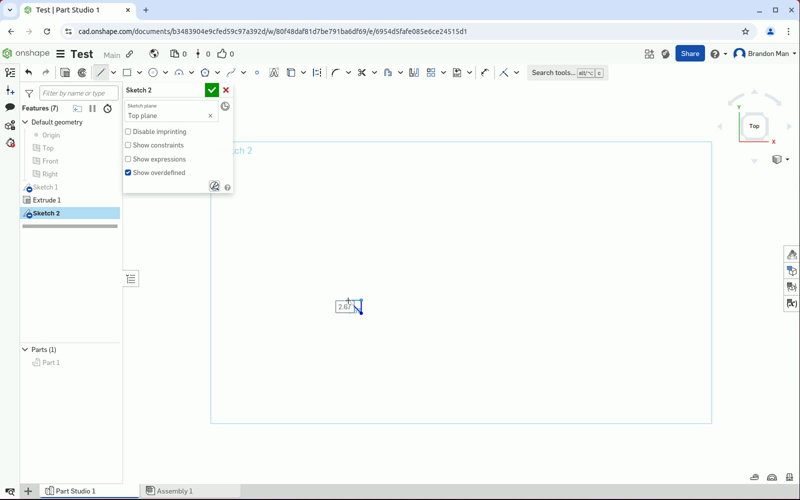
click(348, 300)
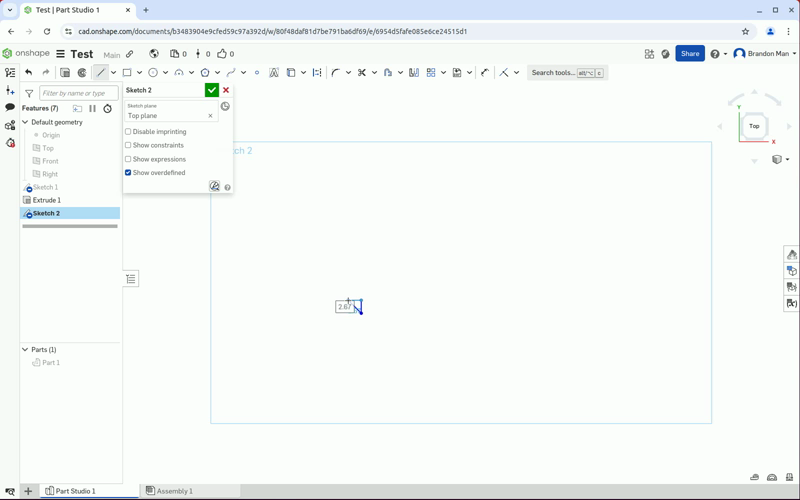
key(esc)
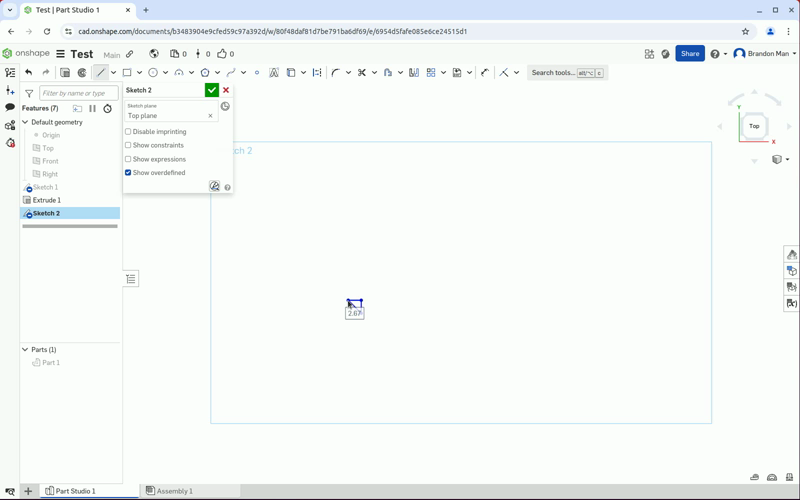
mouse_move(358, 306)
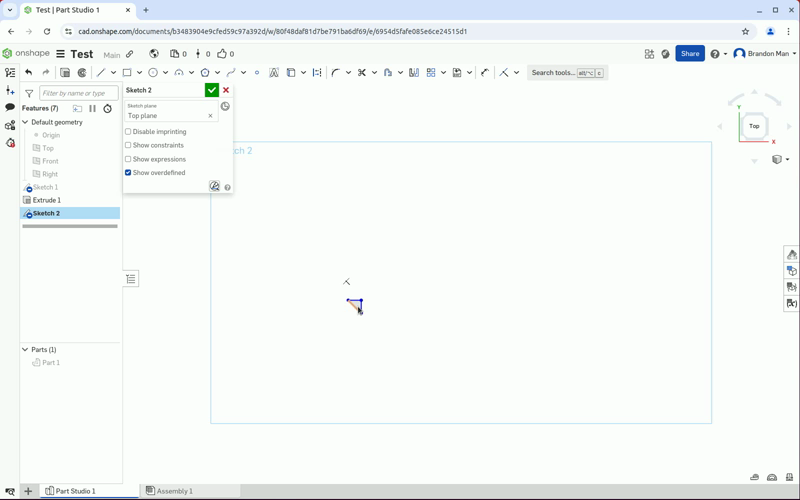
scroll(6)
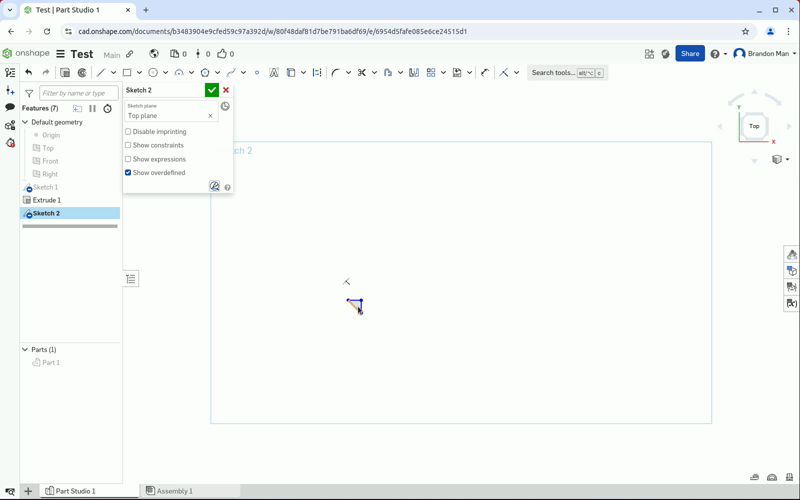
scroll(6)
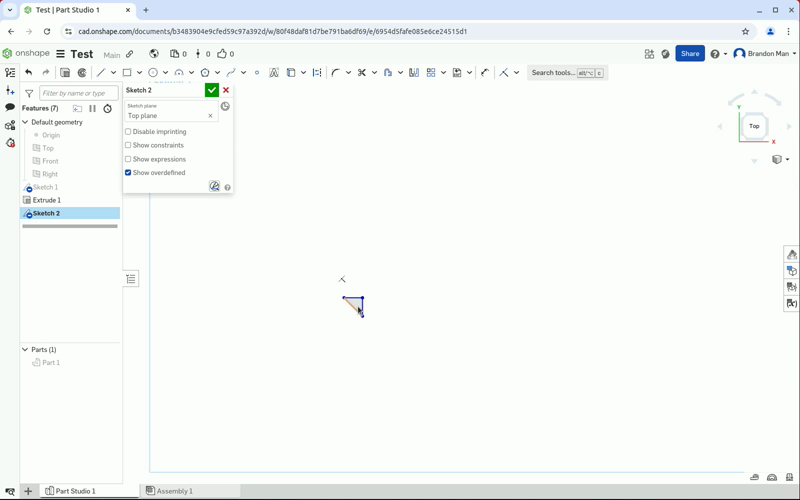
scroll(6)
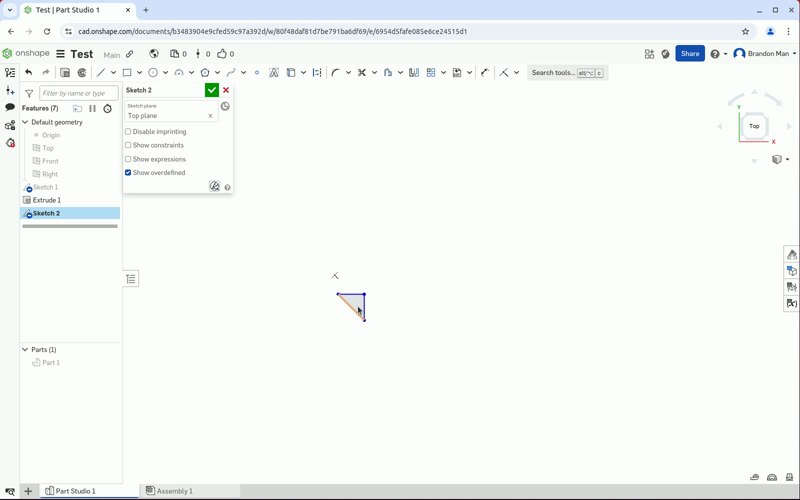
scroll(6)
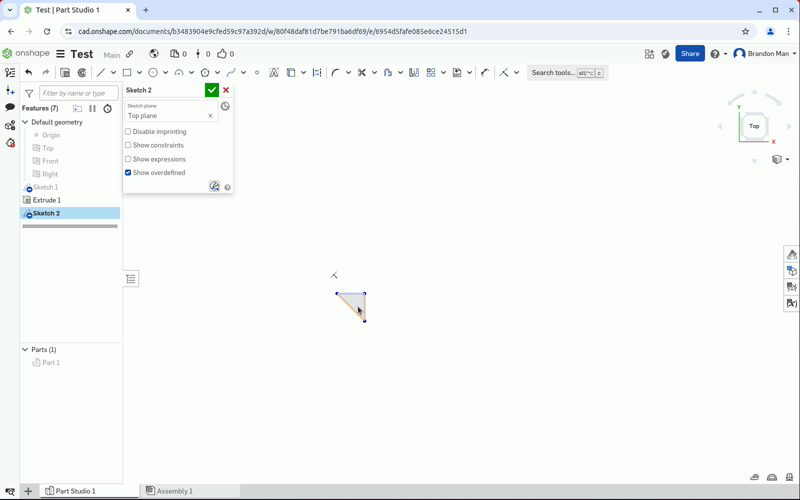
scroll(6)
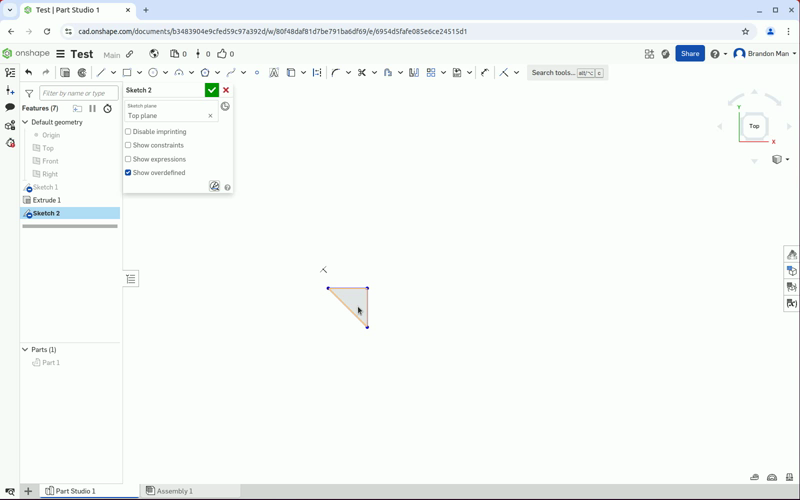
scroll(6)
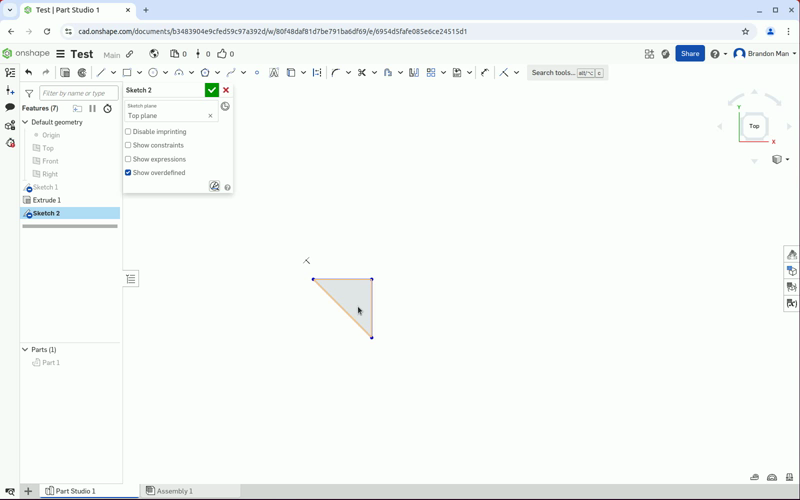
scroll(6)
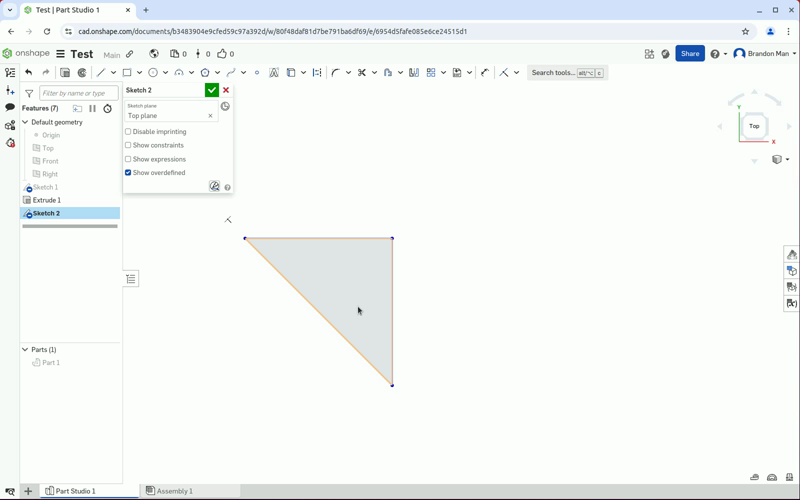
click(358, 306)
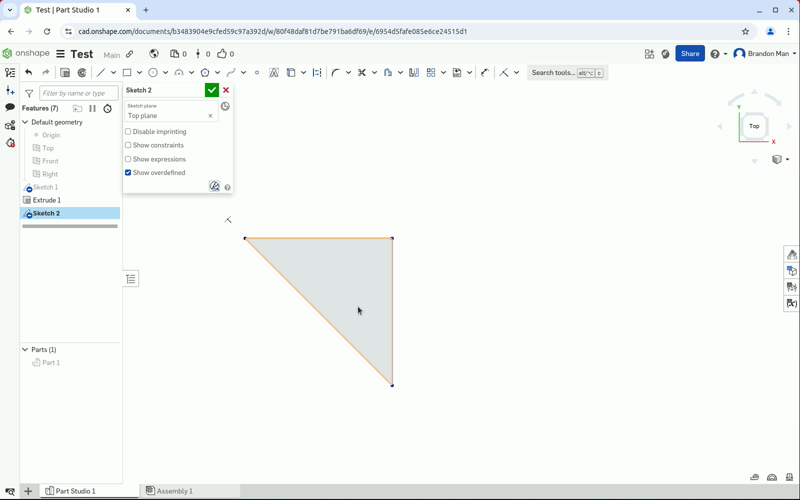
scroll(-6)
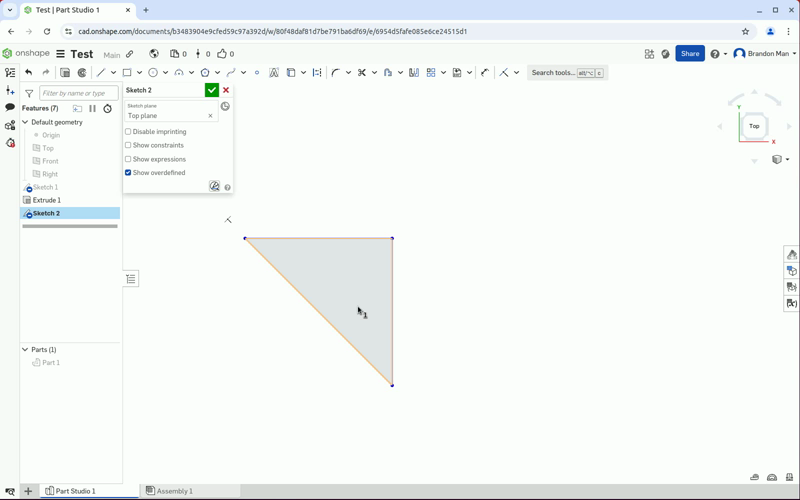
scroll(-6)
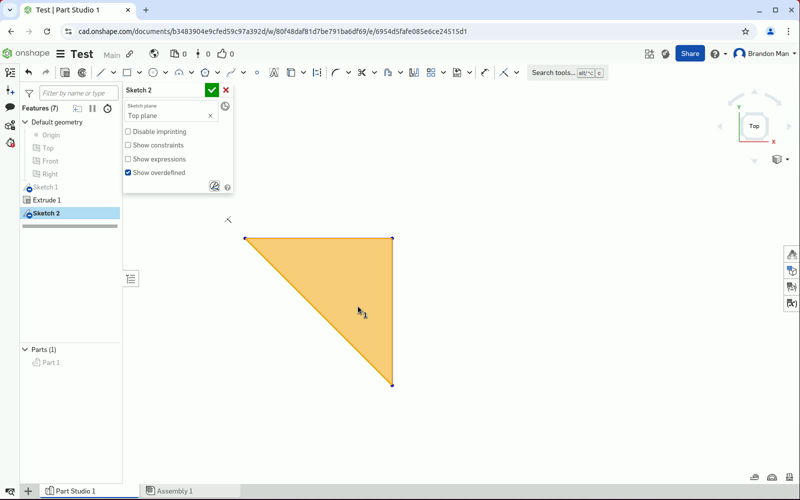
scroll(-6)
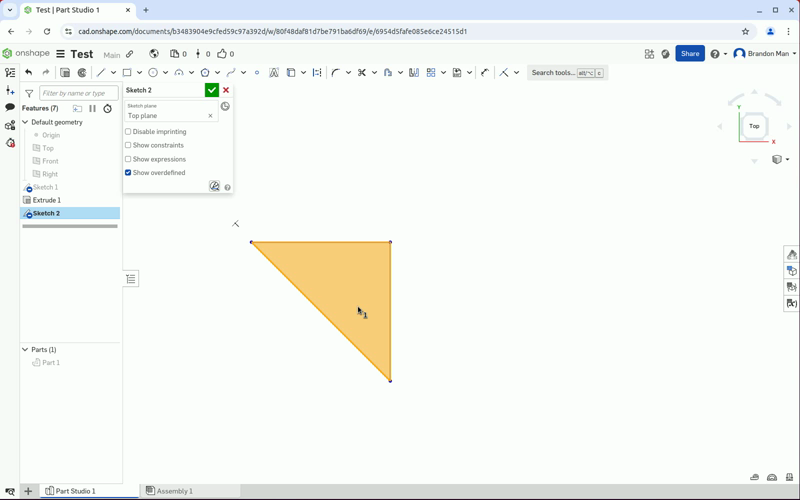
scroll(-6)
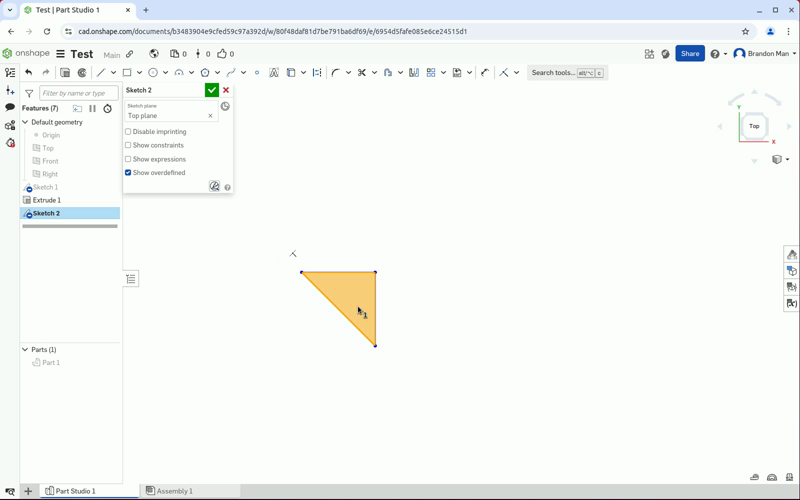
scroll(-6)
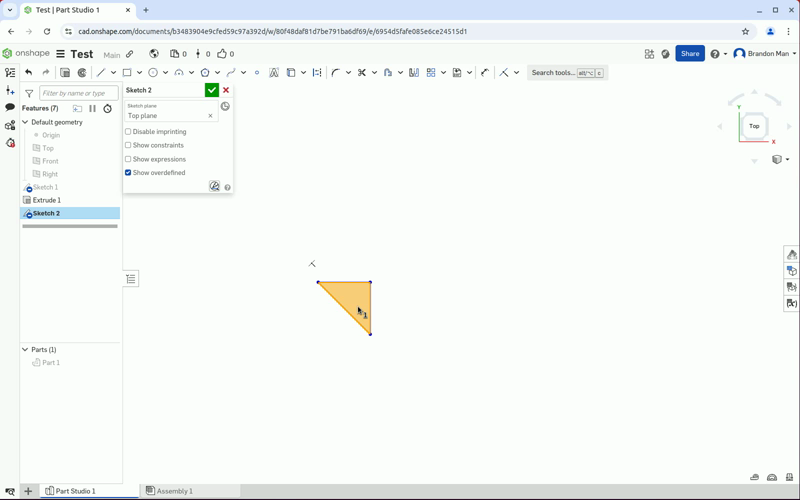
scroll(-6)
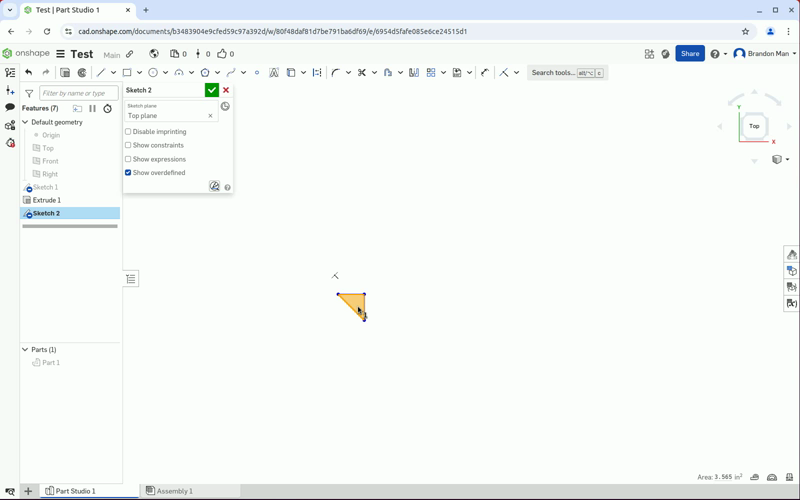
scroll(-6)
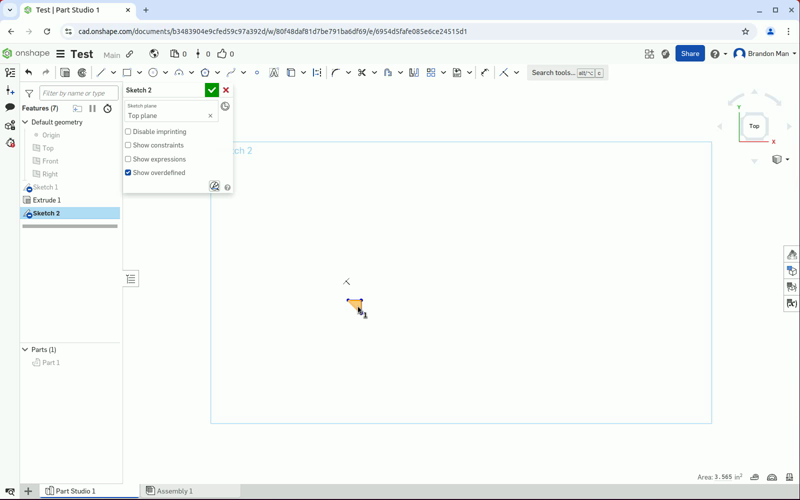
mouse_move(73, 352)
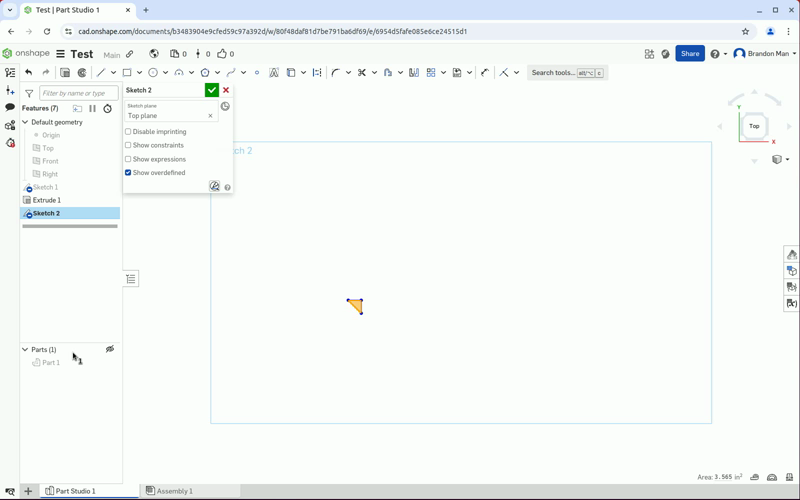
key(shift+y)
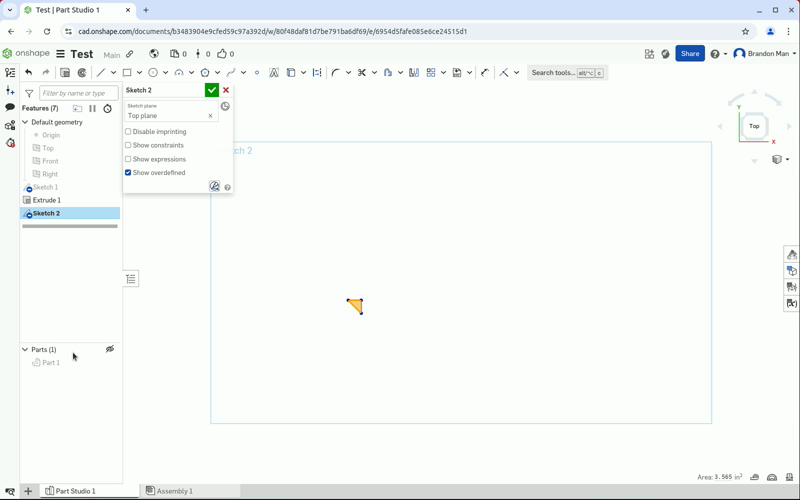
key(shift+e)
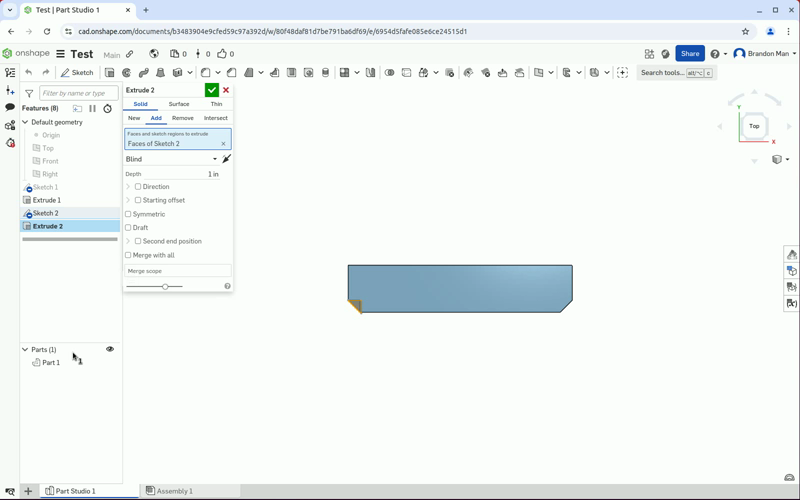
mouse_move(143, 106)
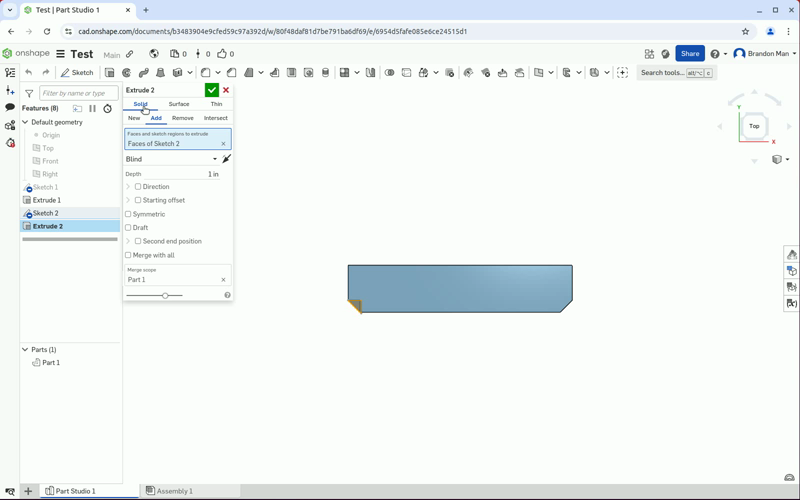
click(143, 106)
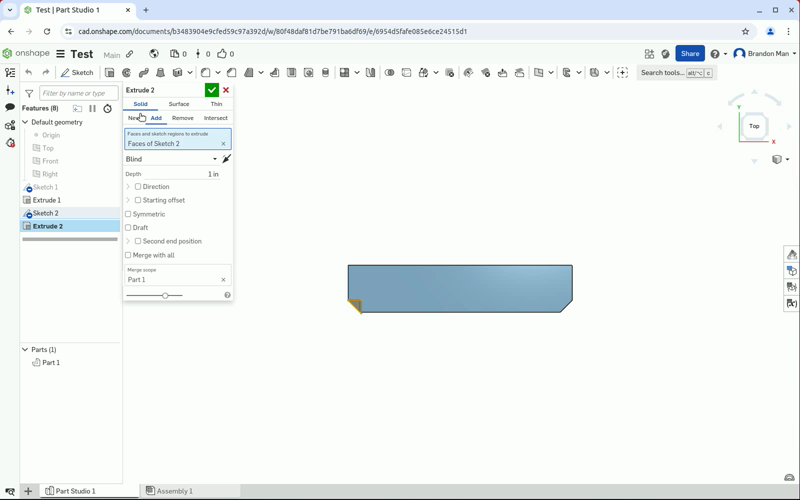
mouse_move(137, 120)
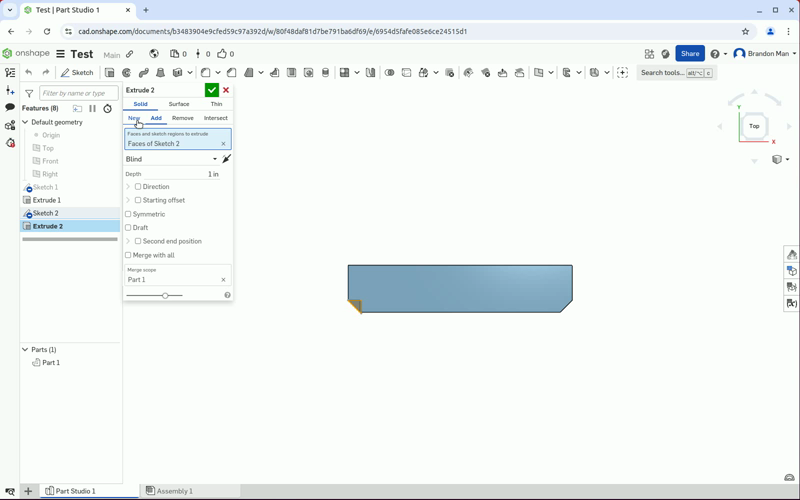
click(137, 120)
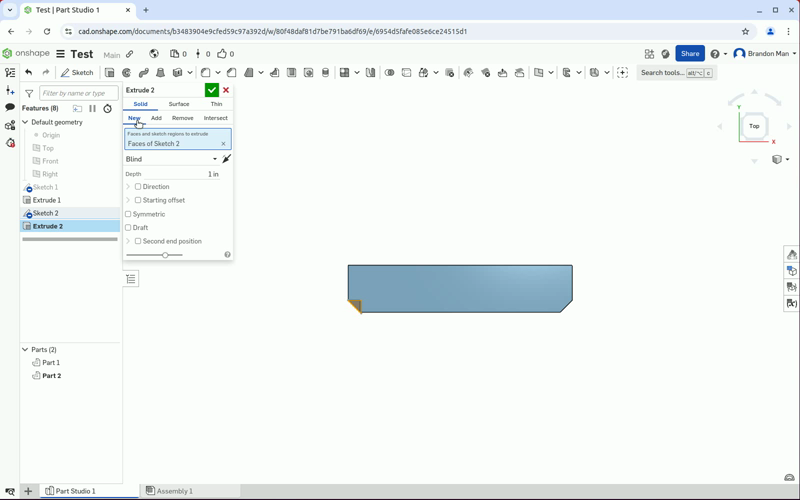
key(tab, 4)
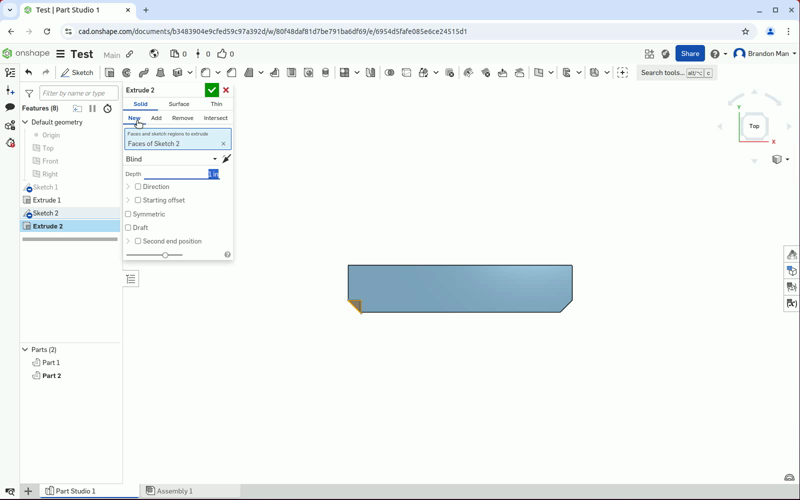
text(0.482)
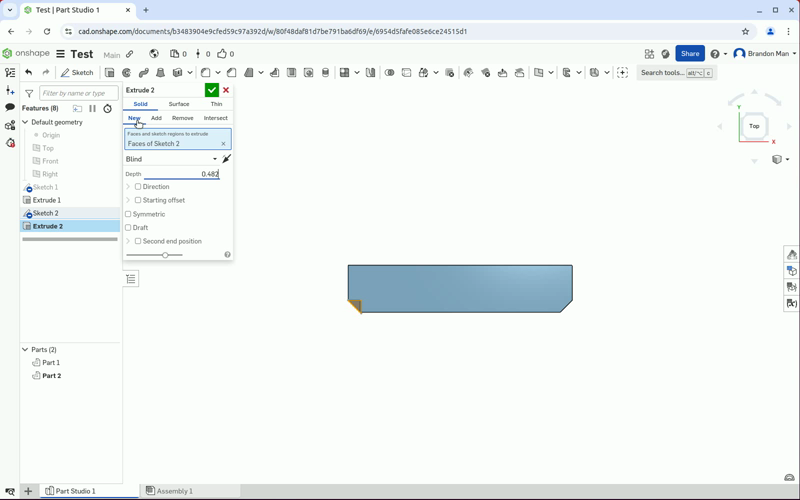
key(tab, 3)
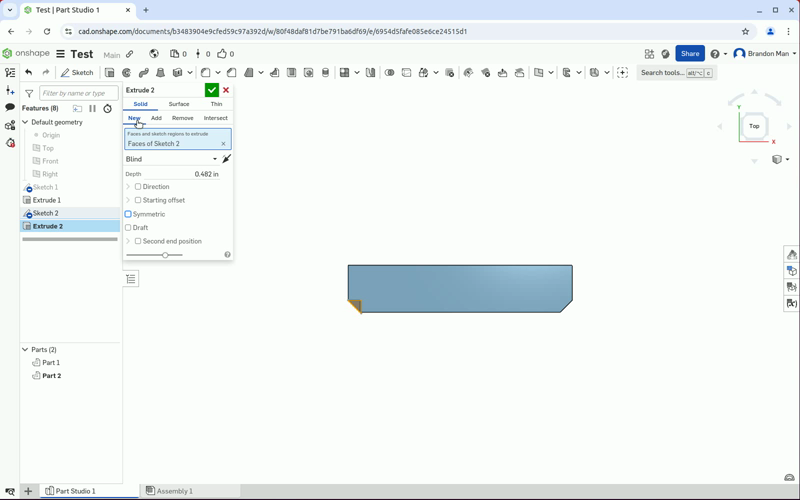
key(space)
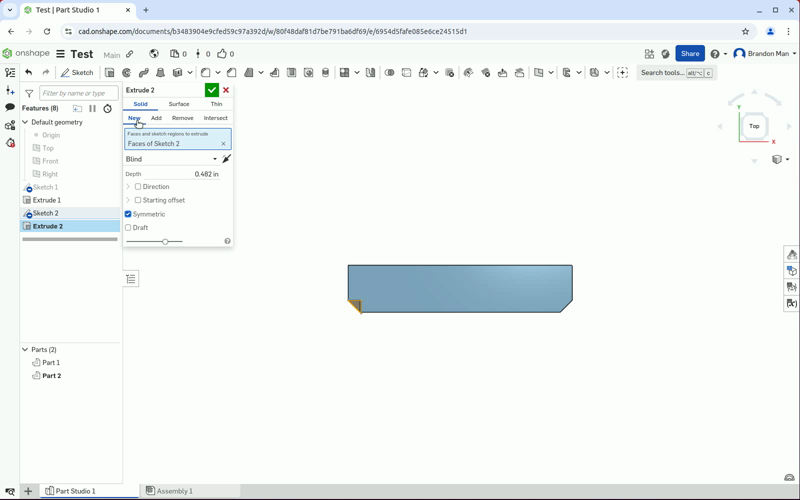
key(enter)
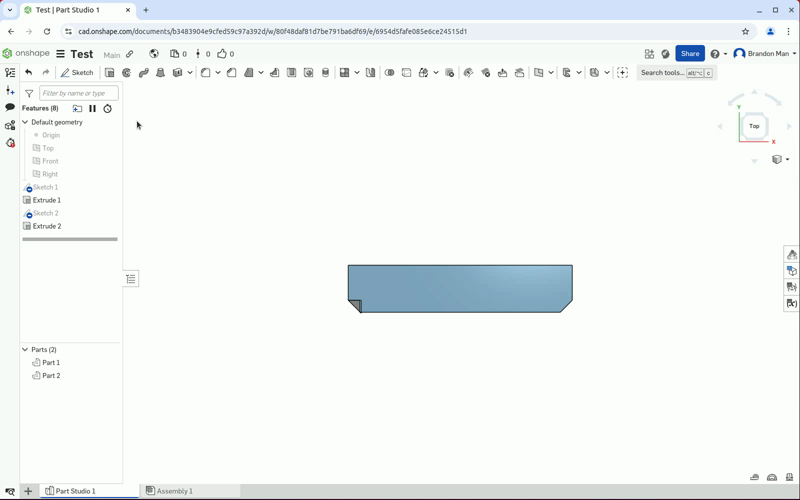
key(shift+h)
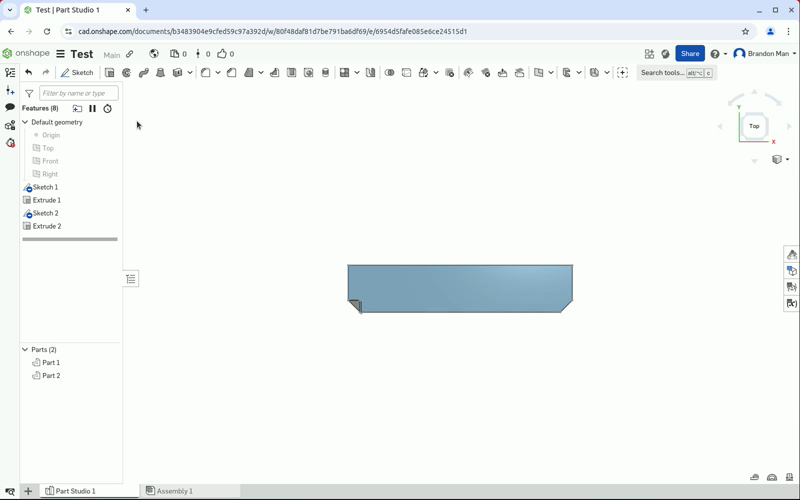
key(shift+h)
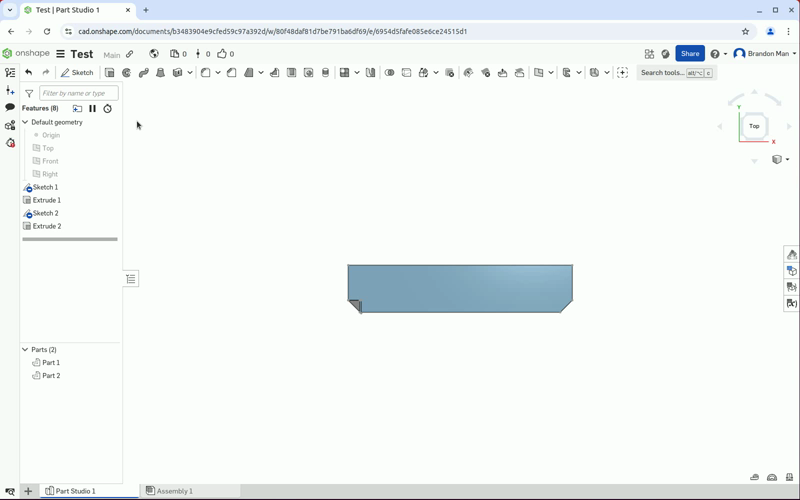
key(shift+7)
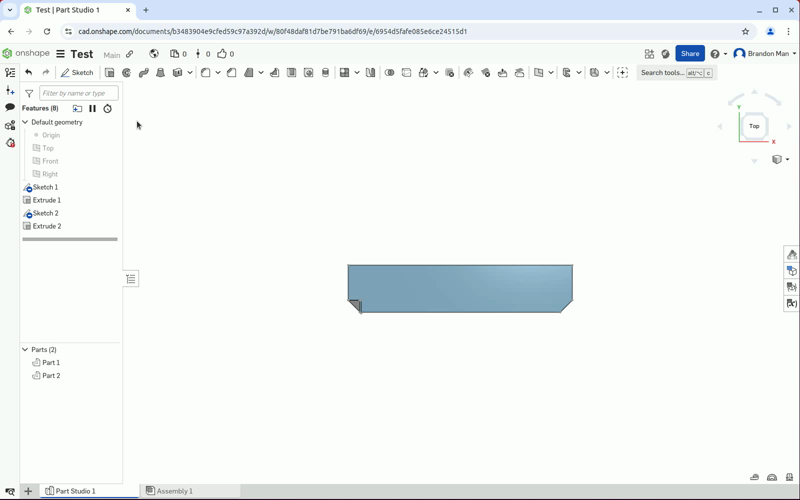
key(up, 3)
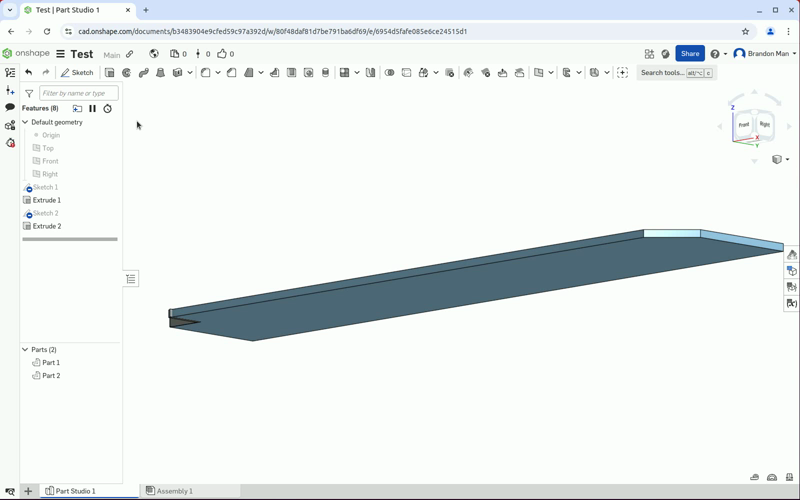
key(left, 3)
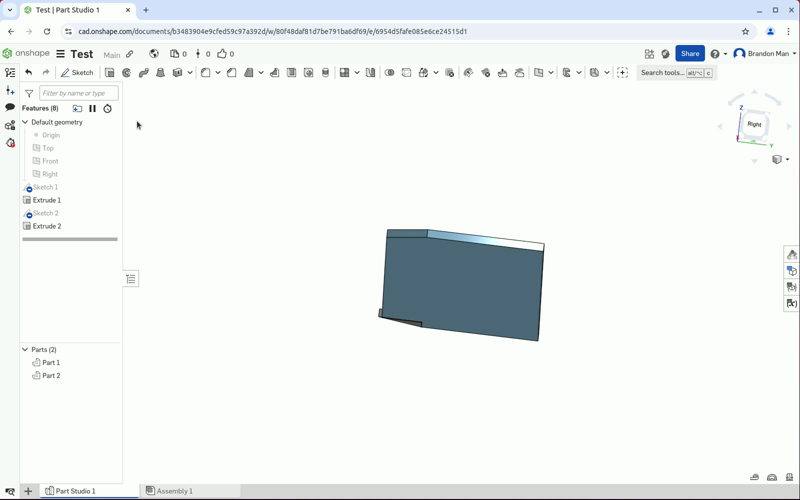
key(right, 3)
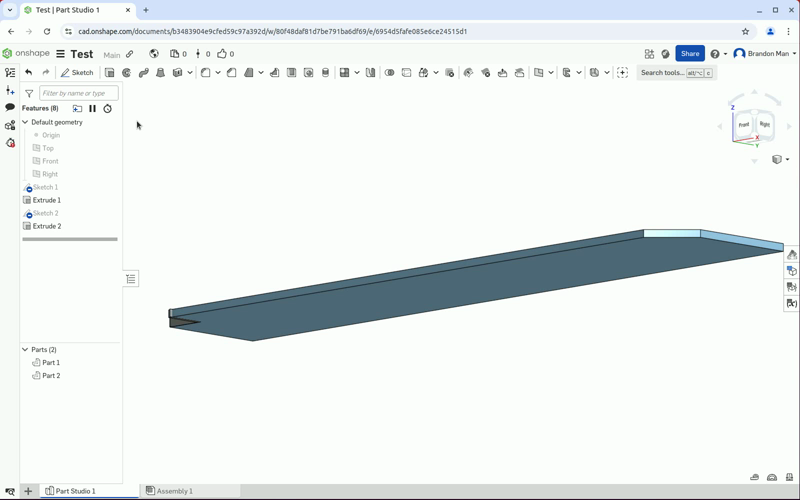
key(down, 3)
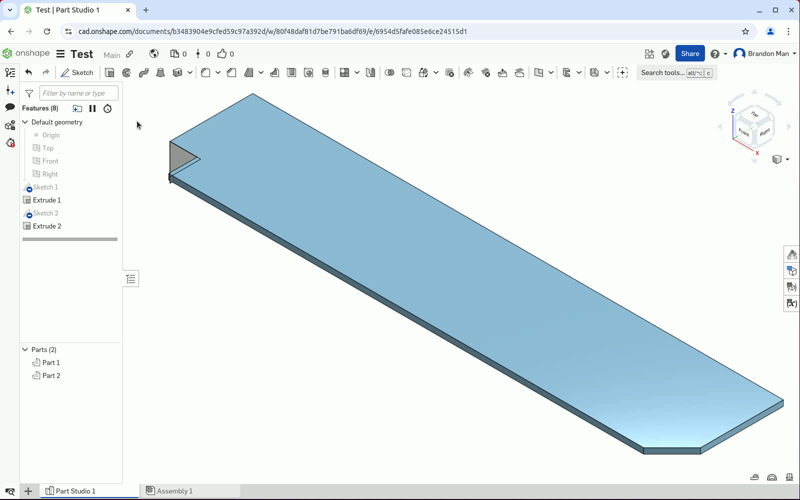
mouse_move(73, 189)
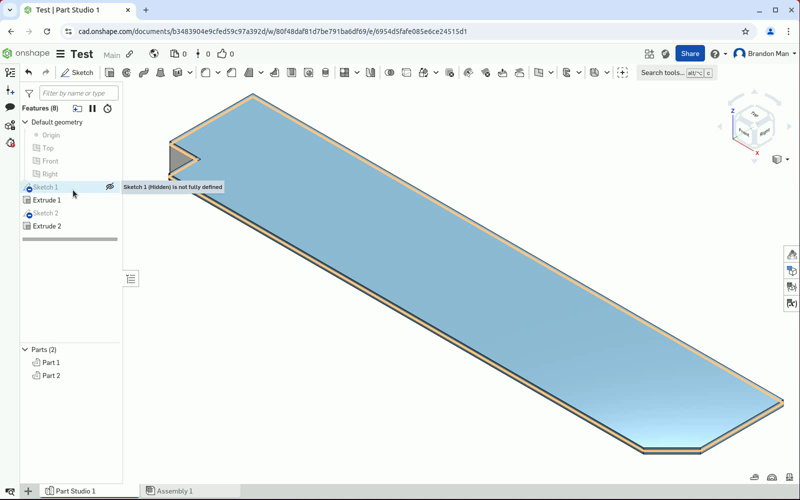
click(73, 189)